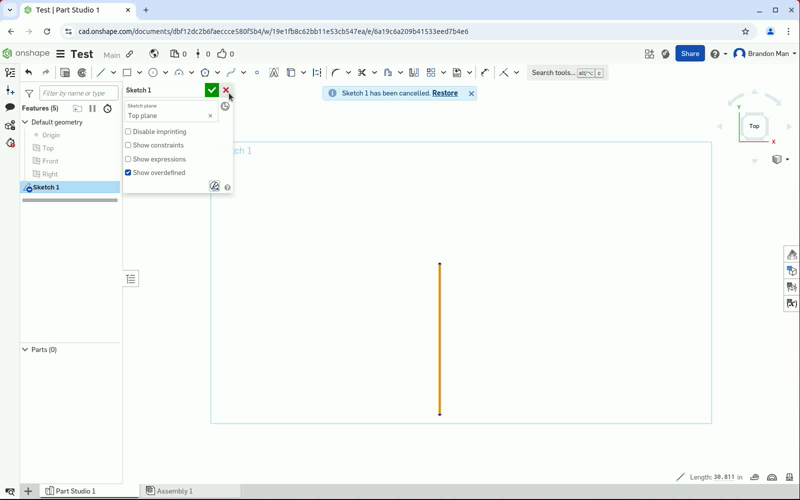
key(shift+h)
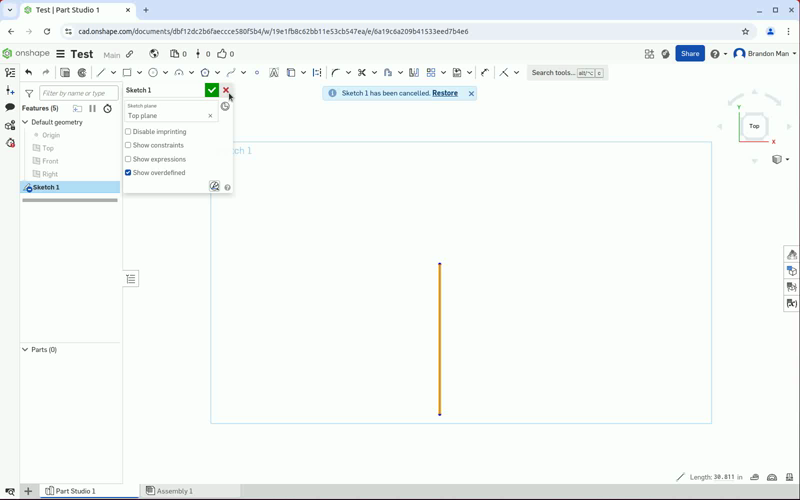
key(shift+s)
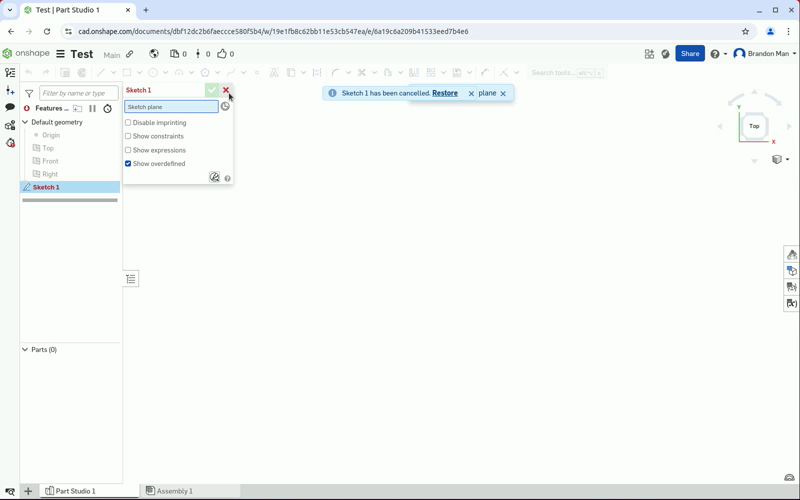
mouse_move(73, 150)
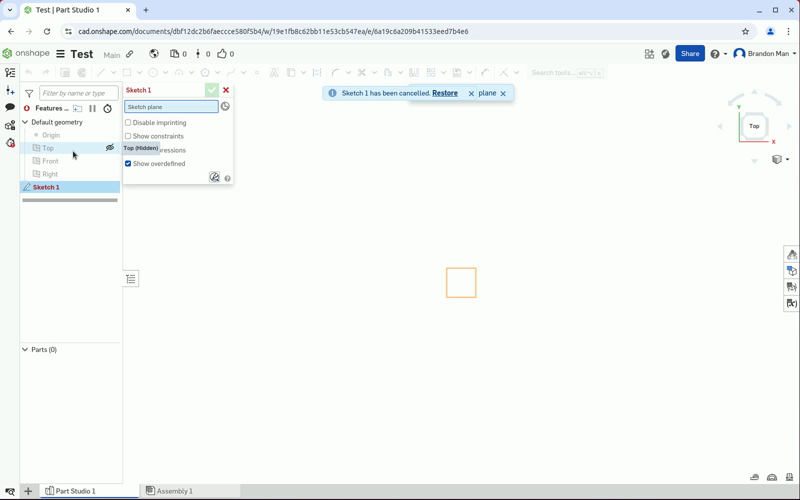
click(73, 150)
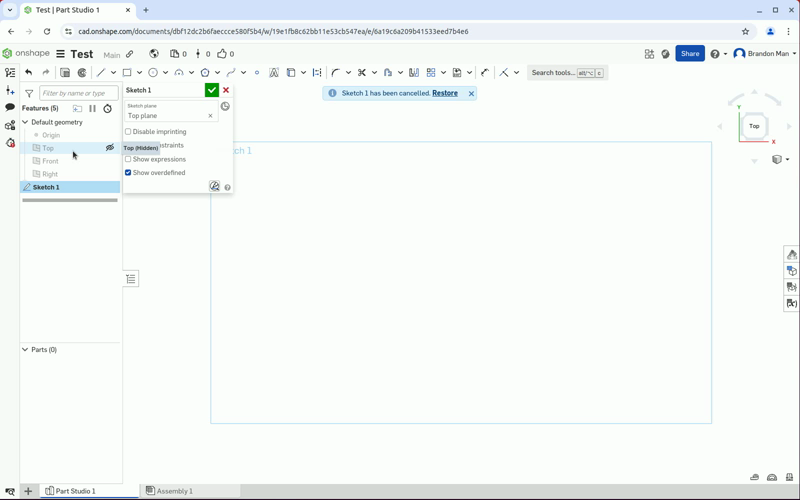
mouse_move(73, 352)
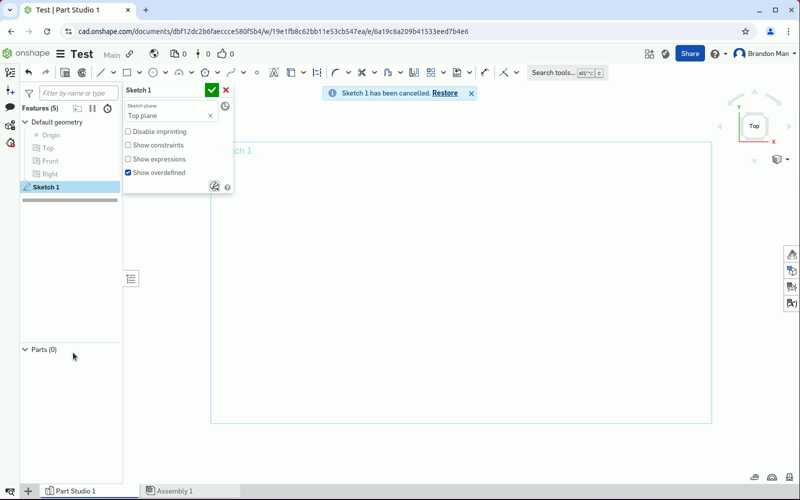
key(y)
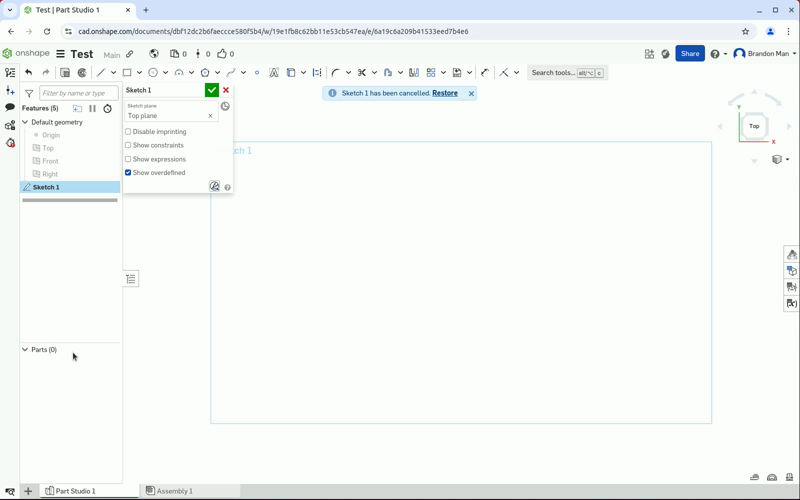
key(c)
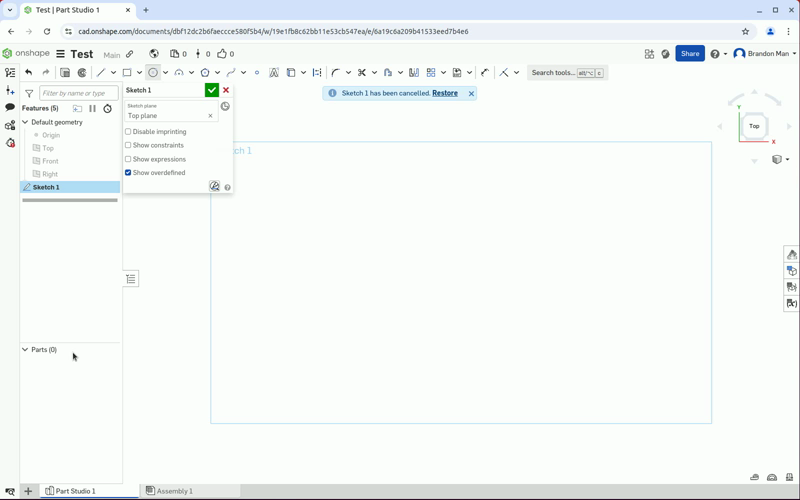
key_down(shift)
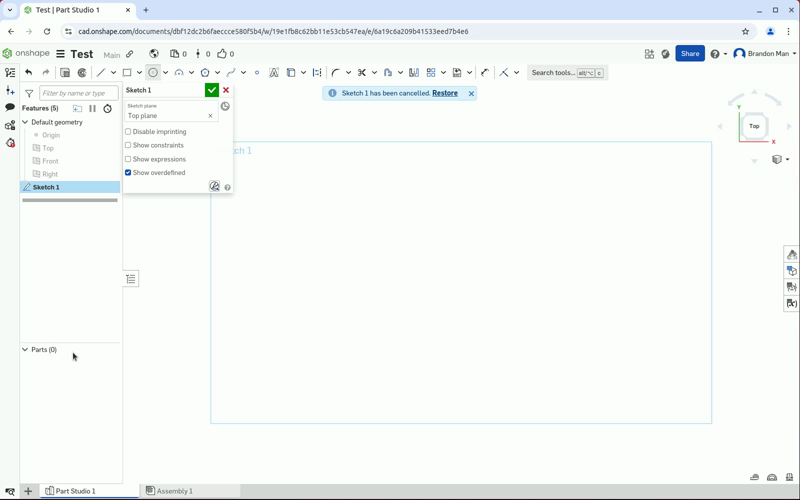
mouse_move(392, 282)
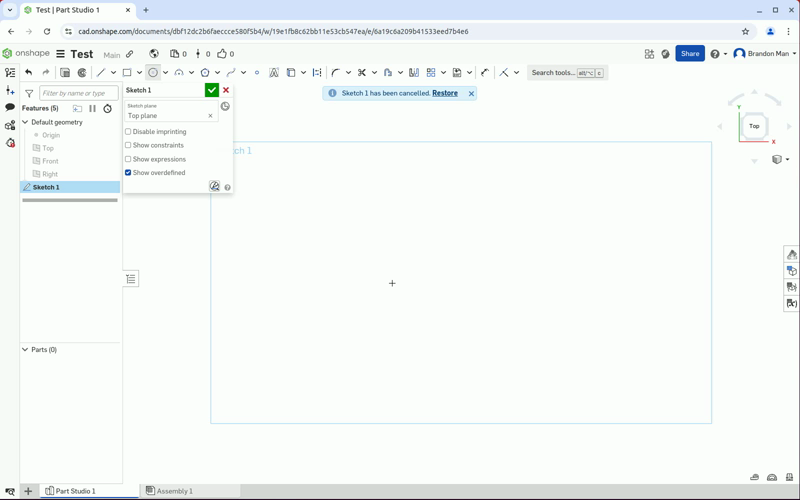
click(392, 282)
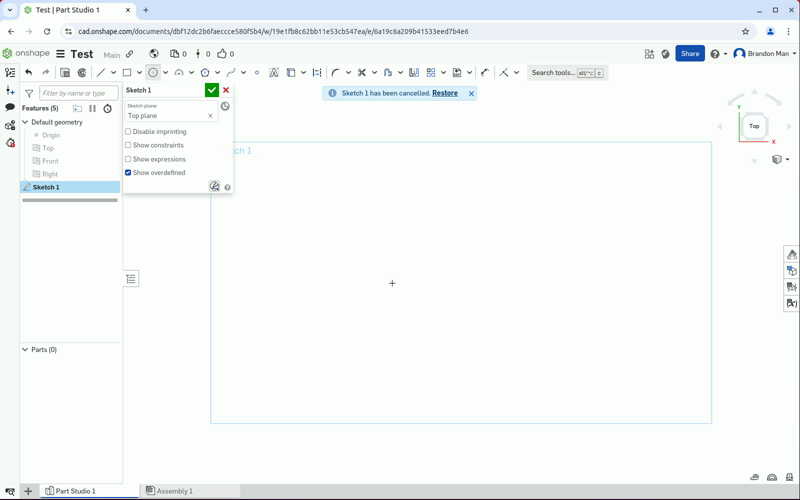
key_up(shift)
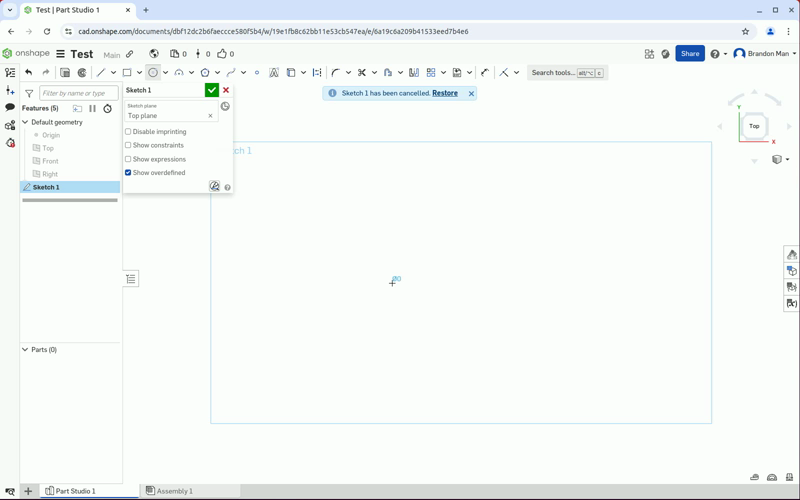
mouse_move(435, 282)
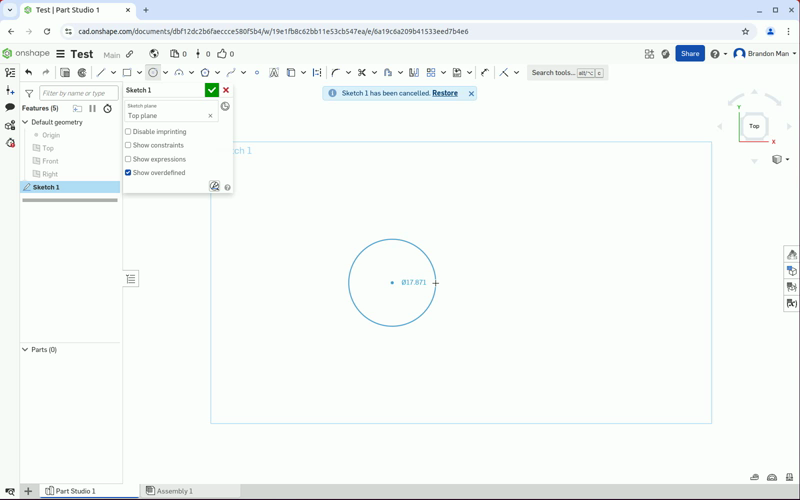
click(435, 282)
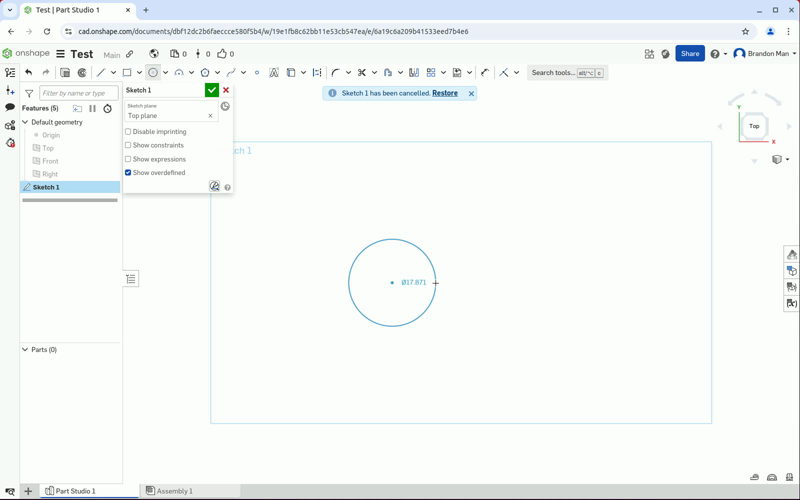
key(esc)
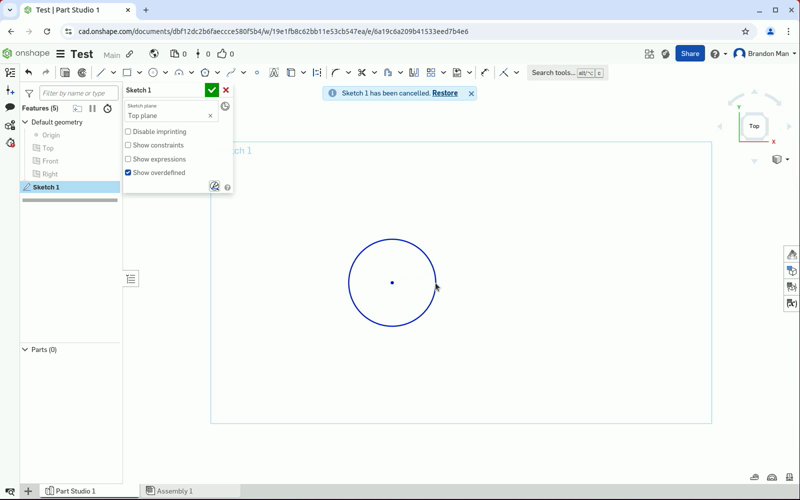
key(c)
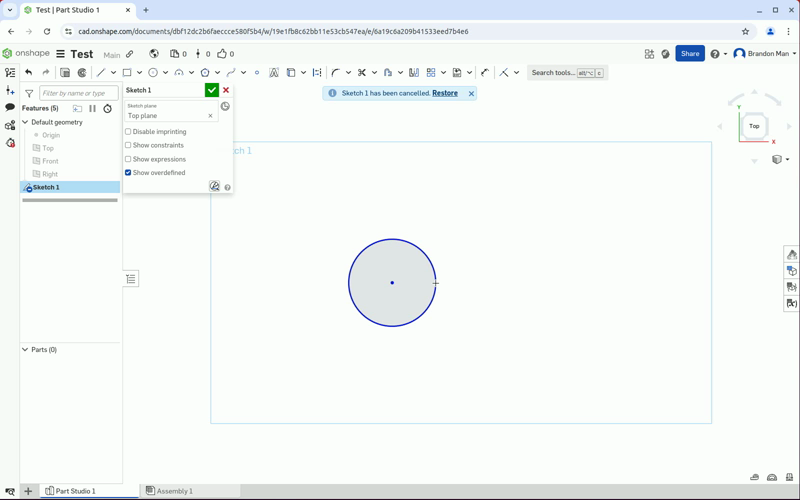
key_down(shift)
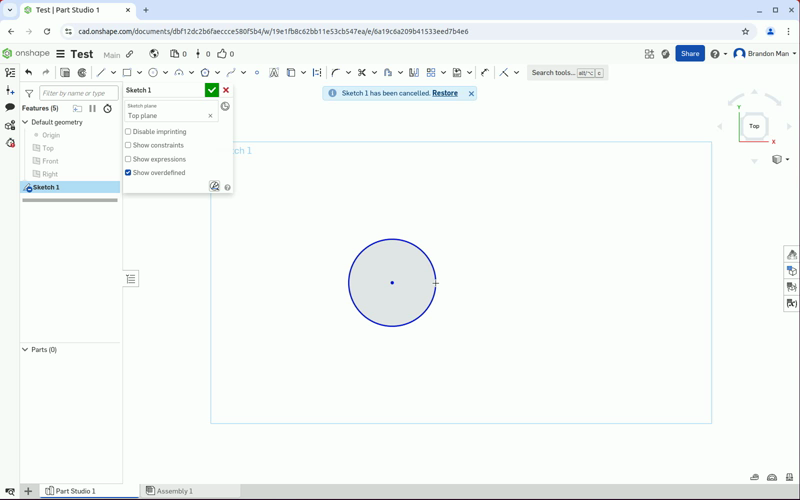
mouse_move(392, 282)
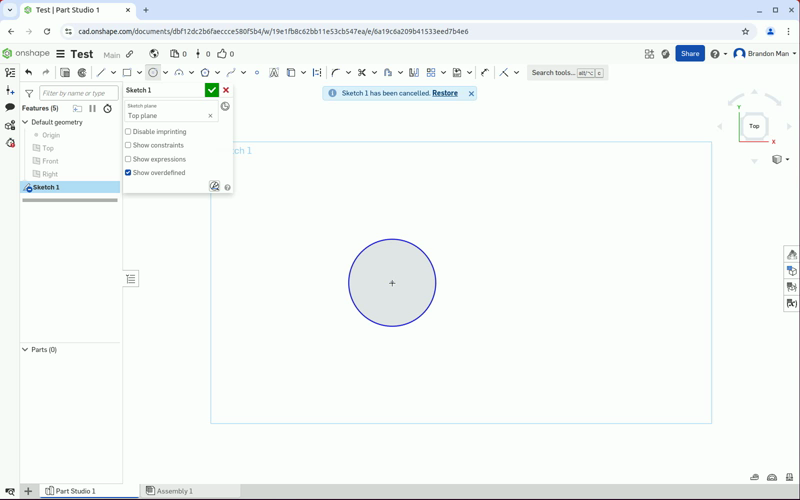
click(392, 282)
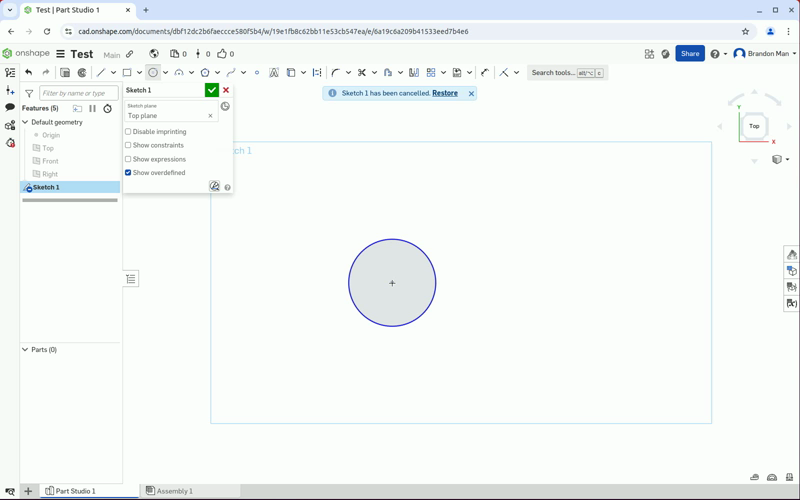
key_up(shift)
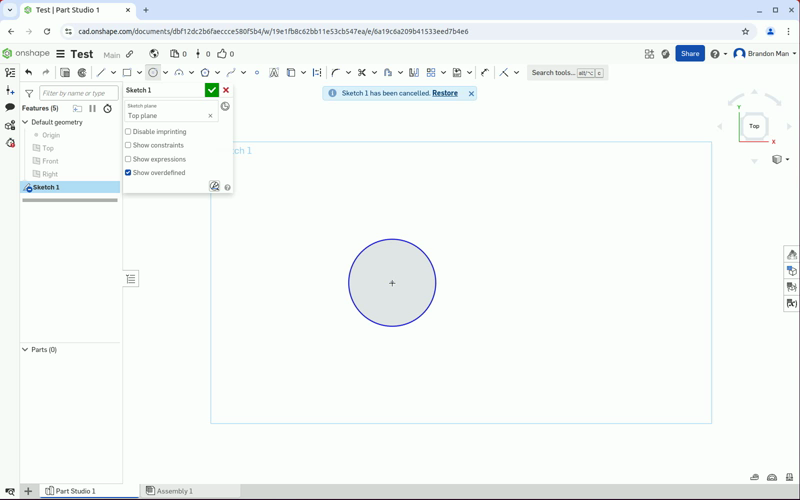
mouse_move(415, 282)
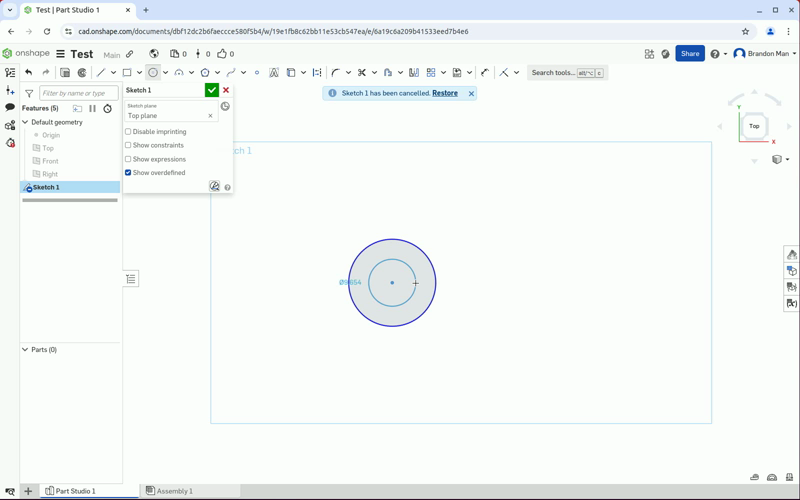
click(415, 282)
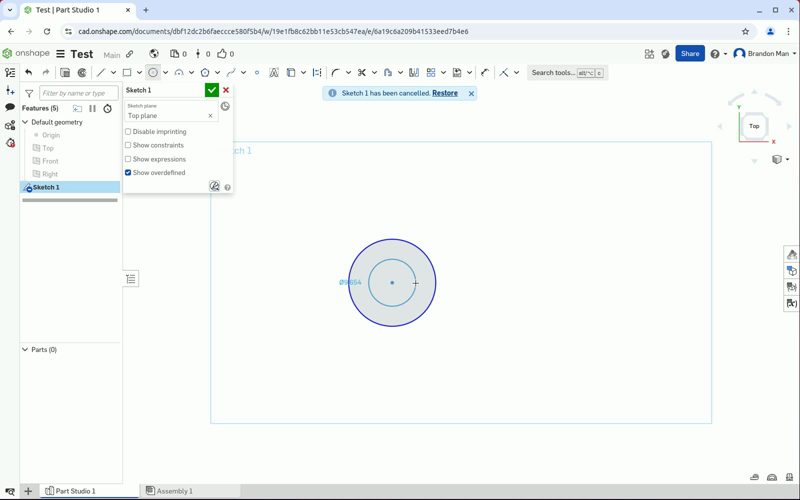
key(esc)
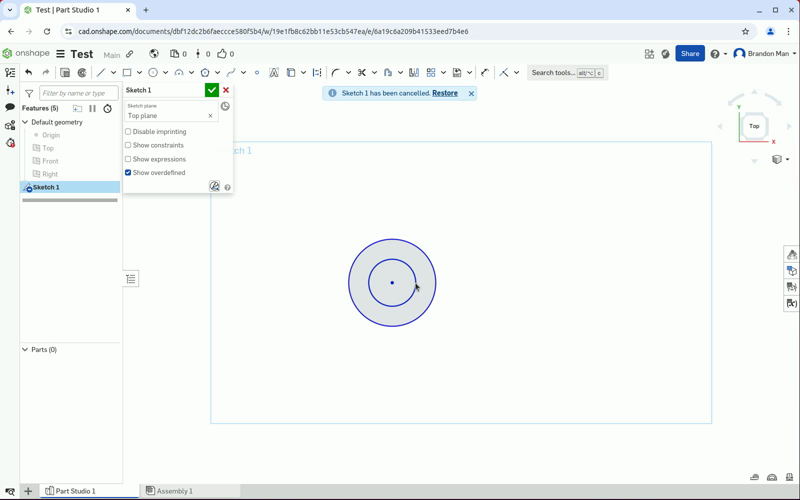
mouse_move(396, 251)
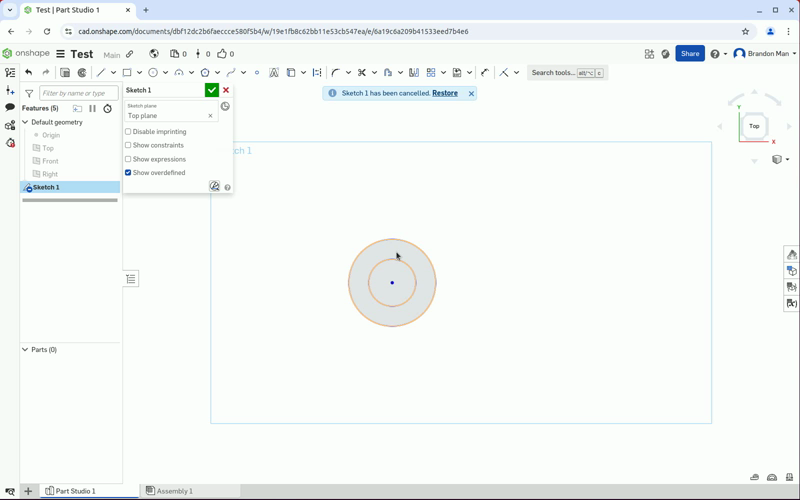
click(396, 251)
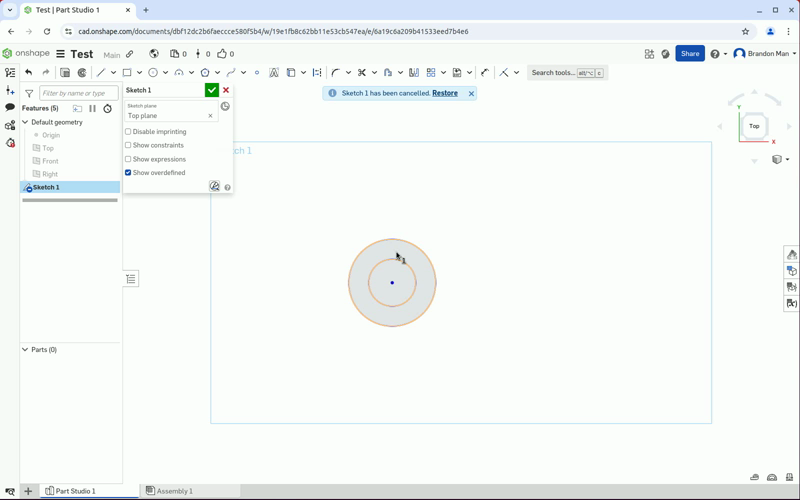
mouse_move(73, 352)
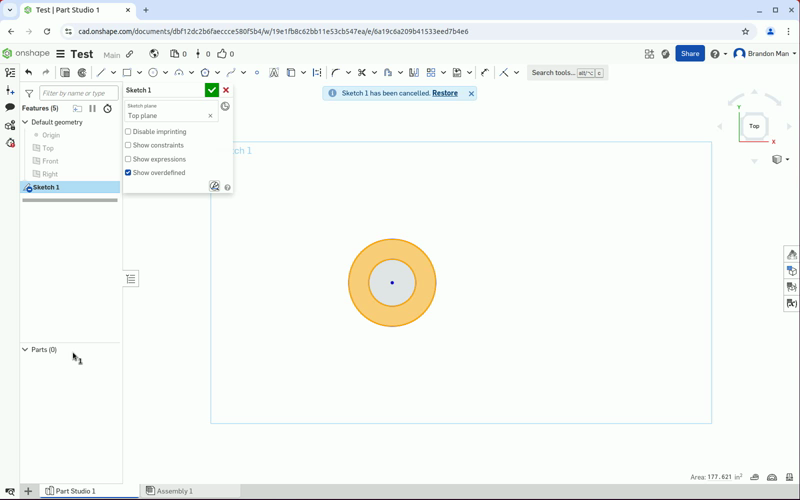
key(shift+y)
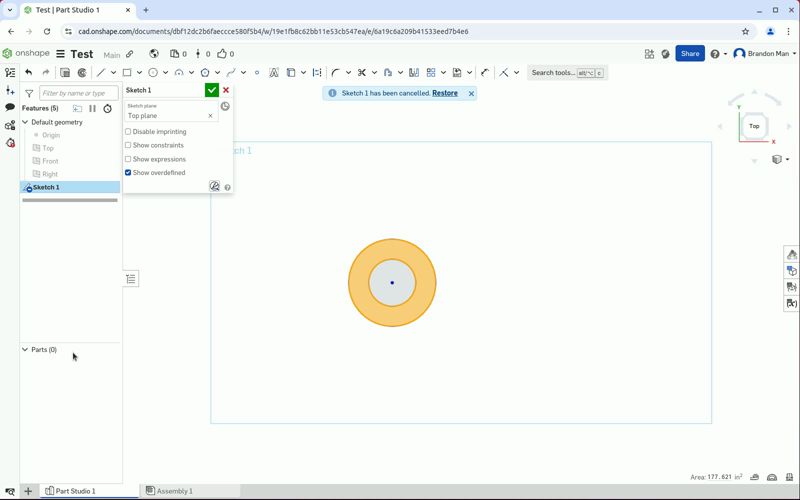
key(shift+e)
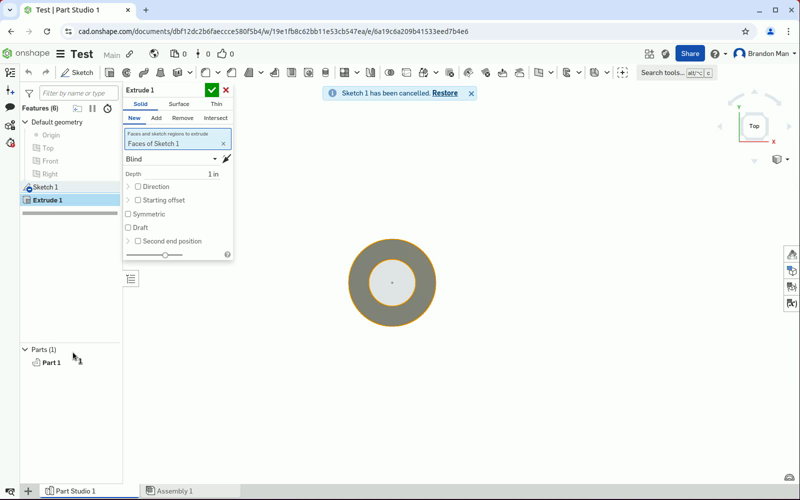
mouse_move(143, 106)
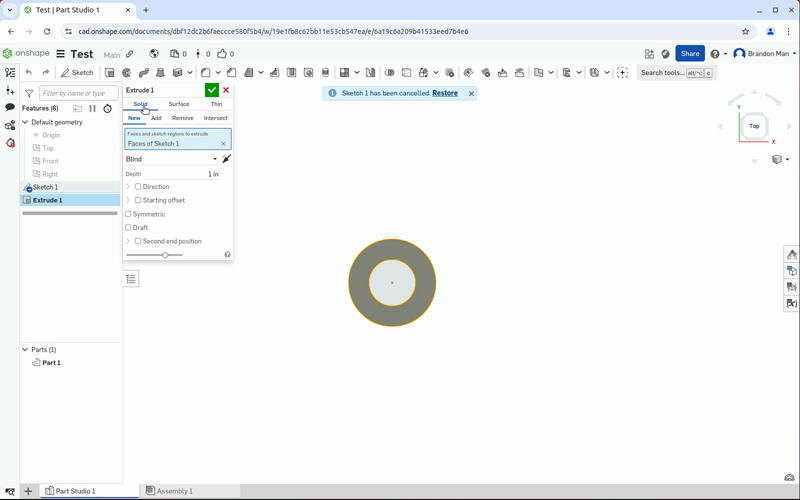
click(143, 106)
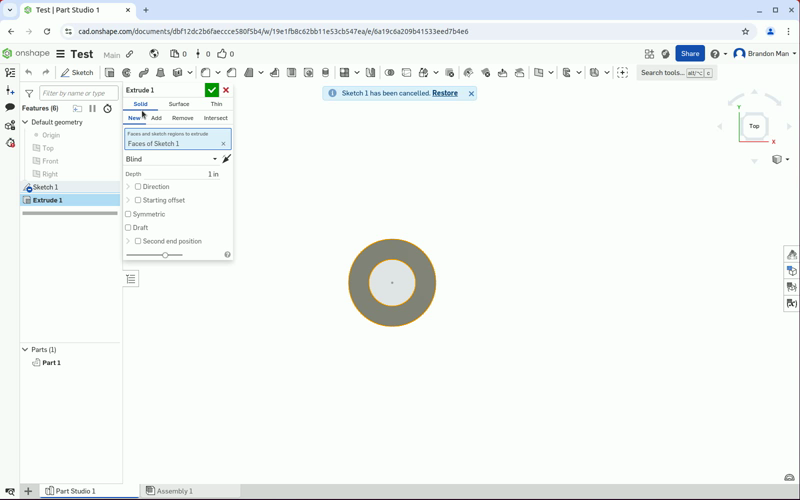
mouse_move(137, 120)
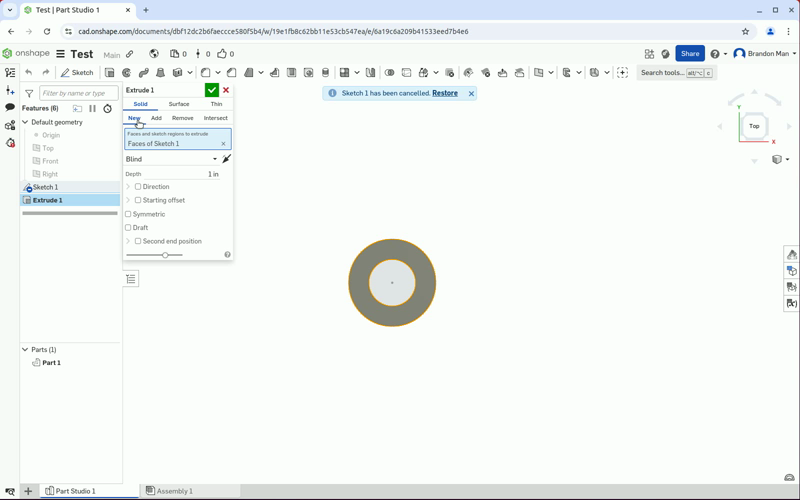
click(137, 120)
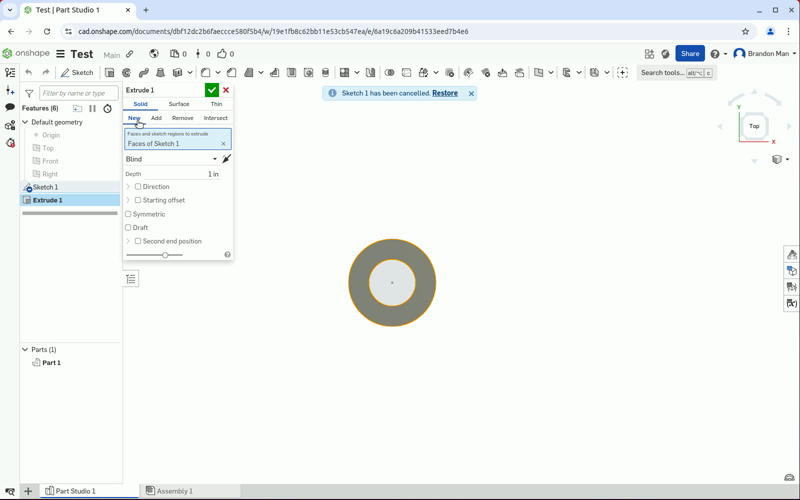
key(tab, 4)
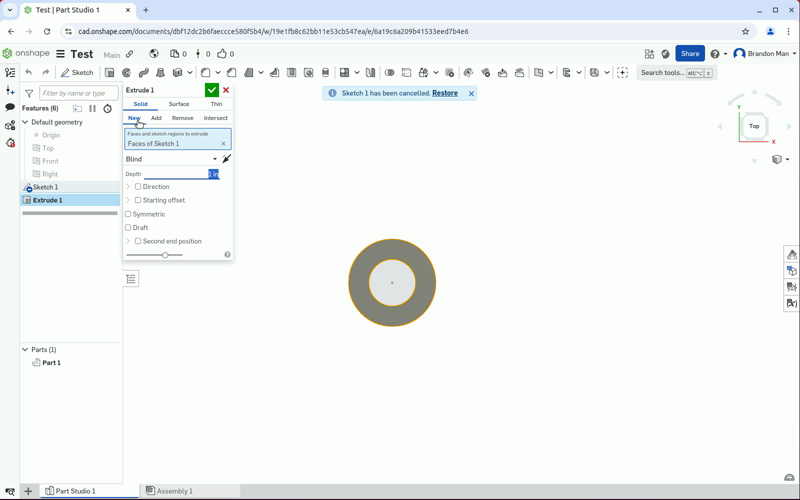
text(7.703)
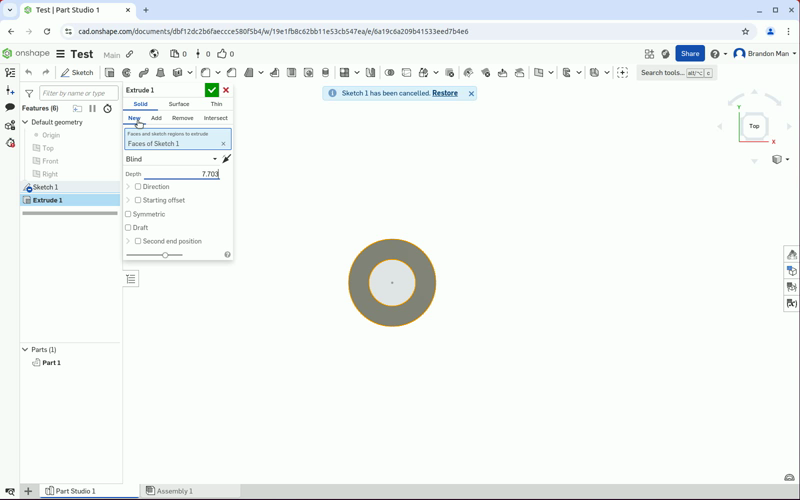
key(enter)
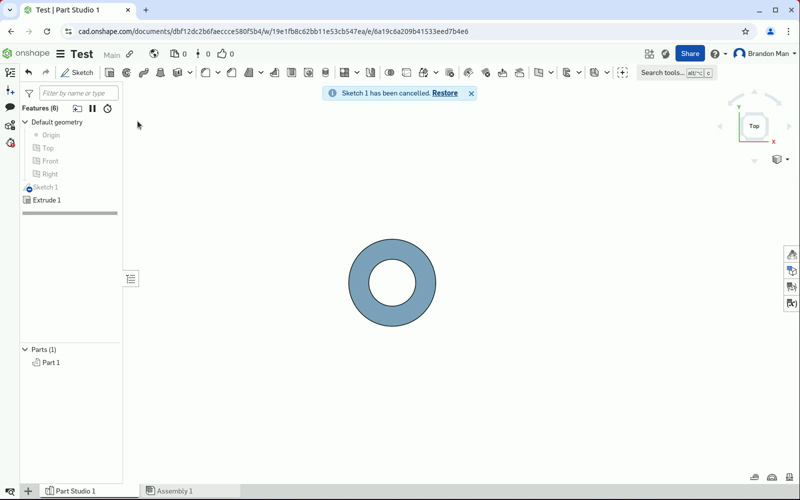
key(shift+h)
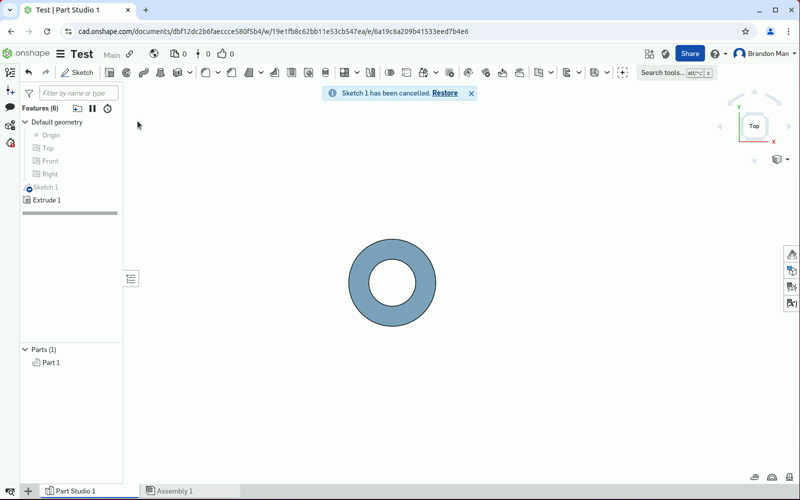
key(shift+h)
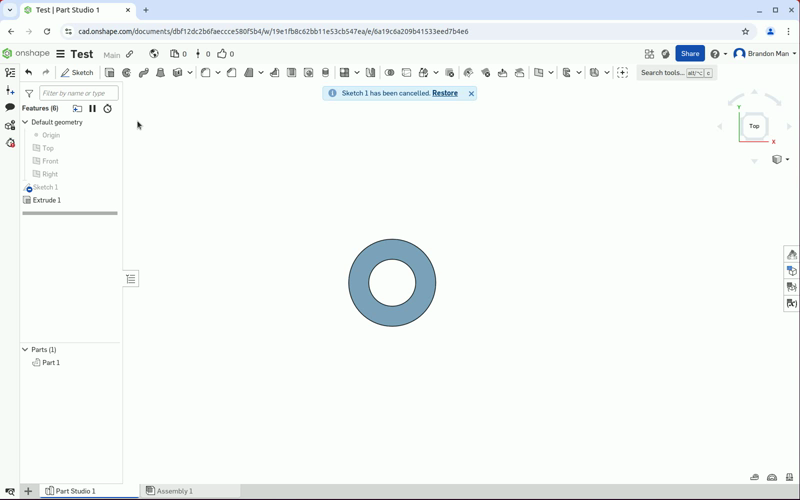
mouse_move(73, 189)
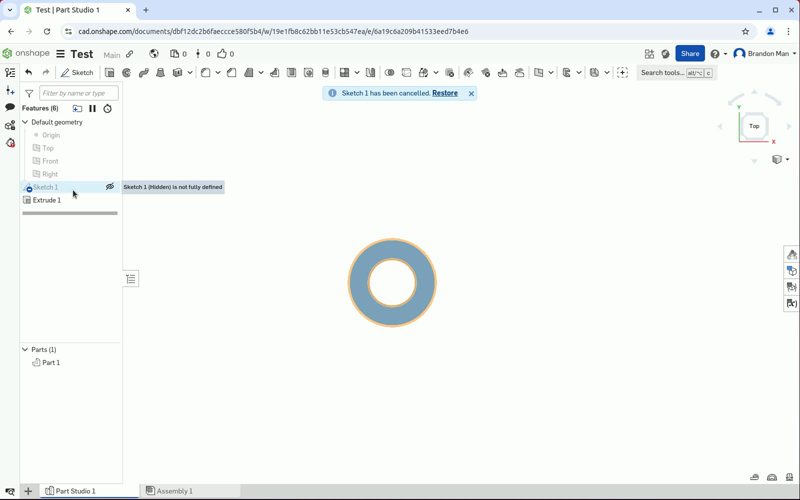
click(73, 189)
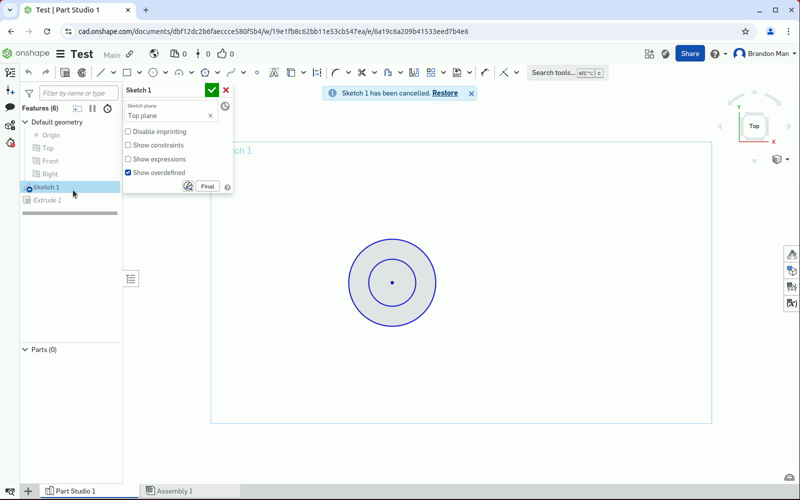
mouse_move(229, 92)
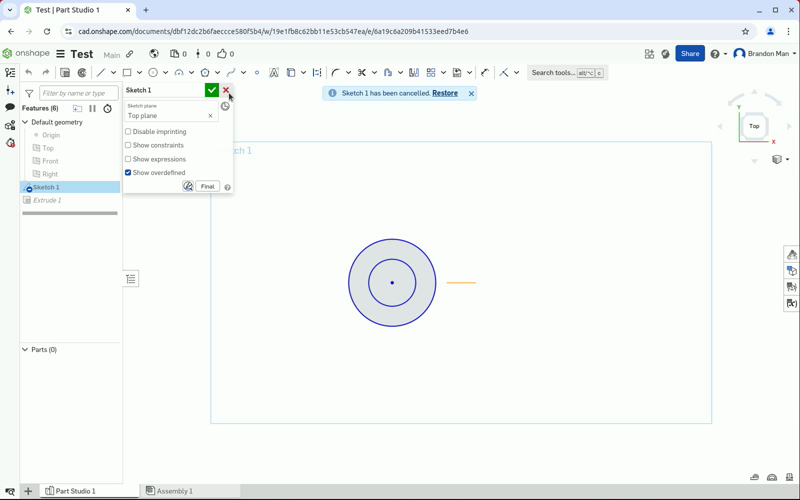
click(229, 92)
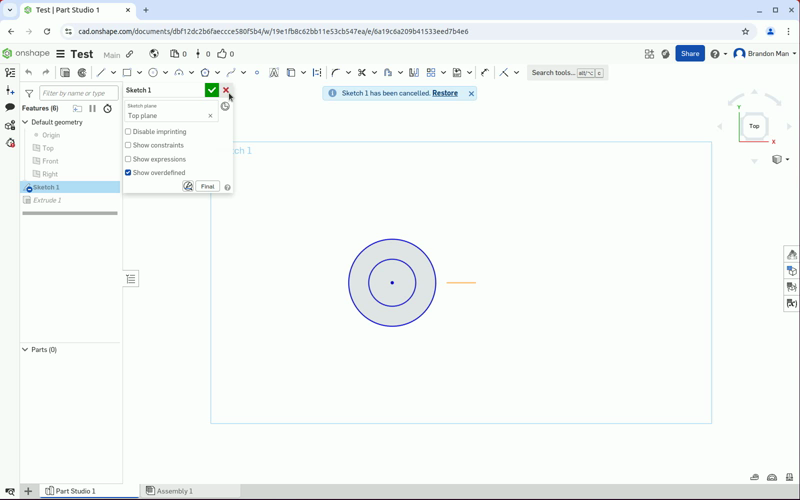
key(shift+s)
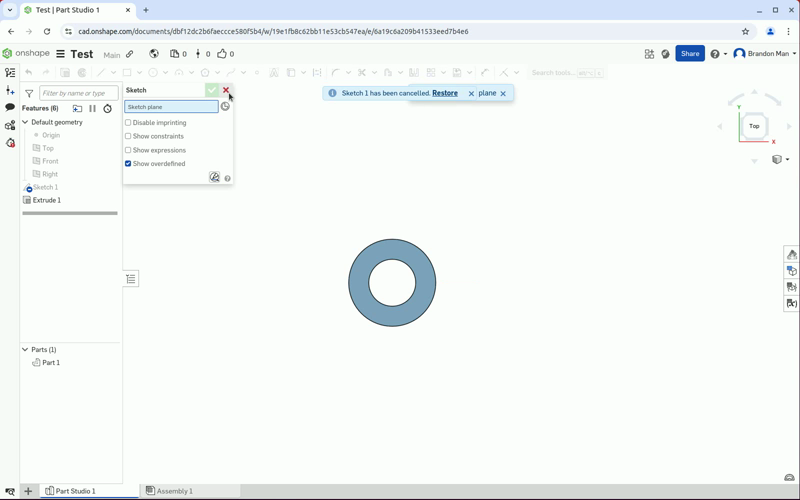
mouse_move(73, 150)
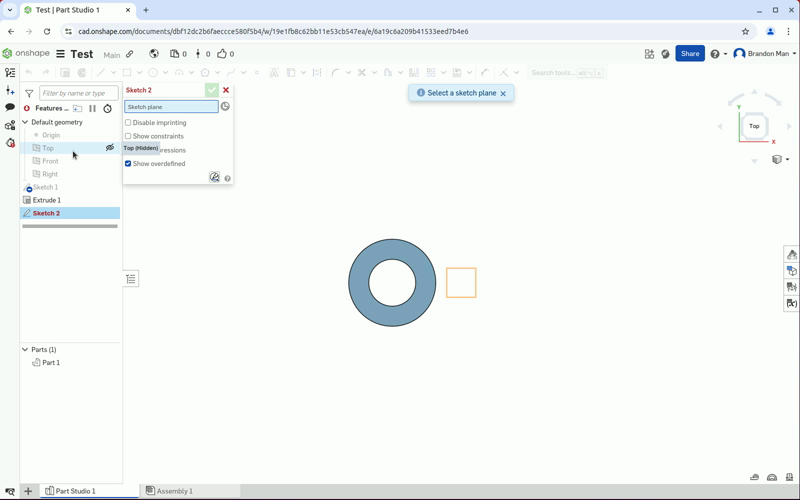
click(73, 150)
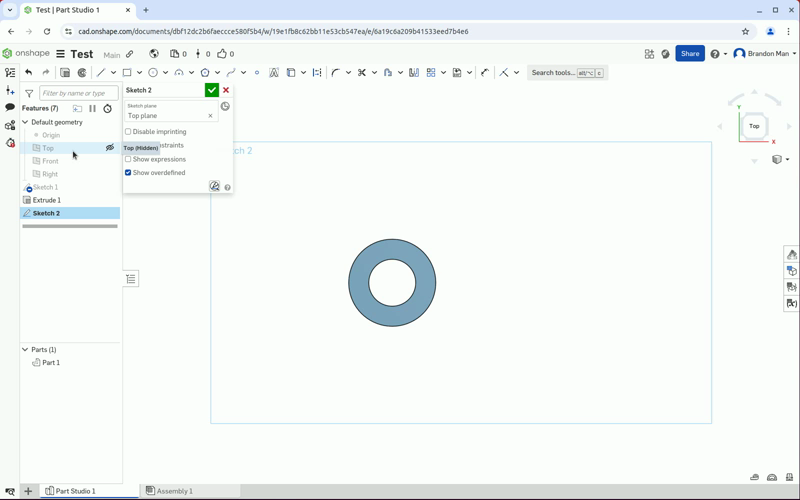
mouse_move(73, 352)
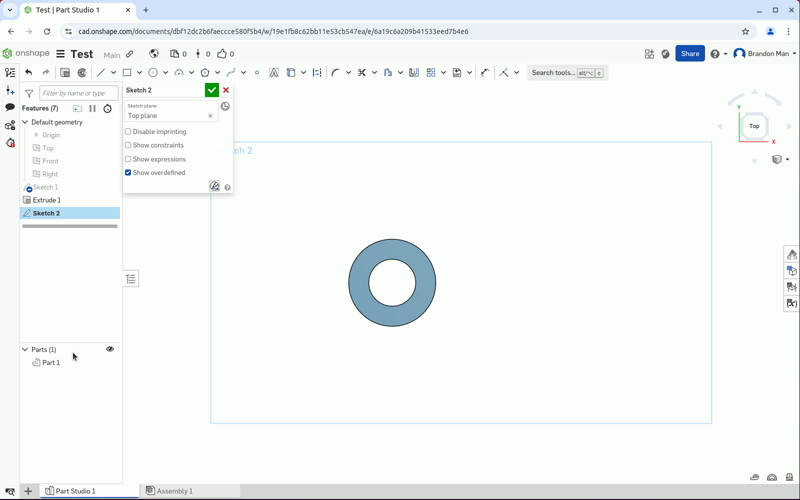
key(y)
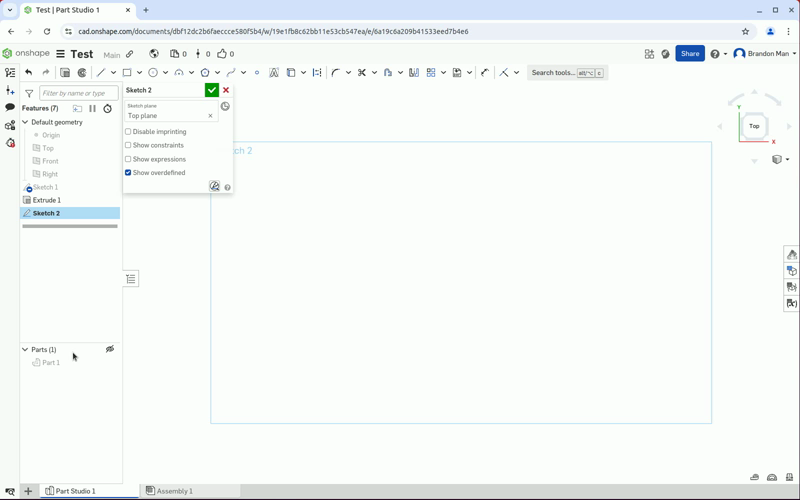
key(l)
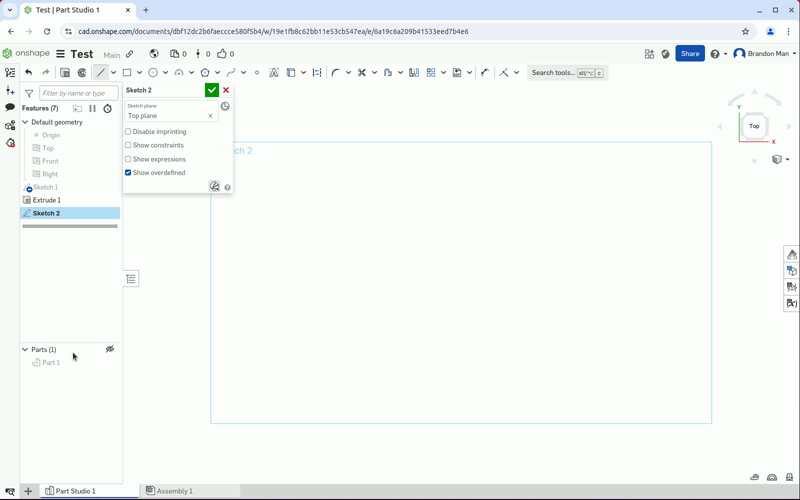
key_down(shift)
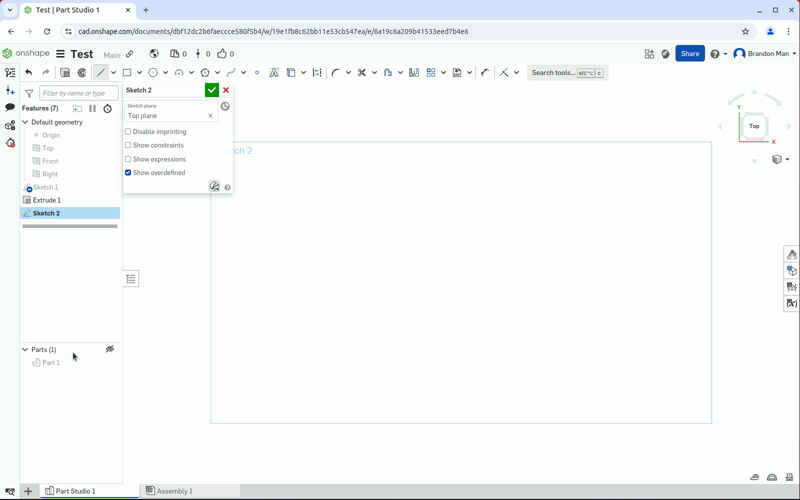
mouse_move(391, 326)
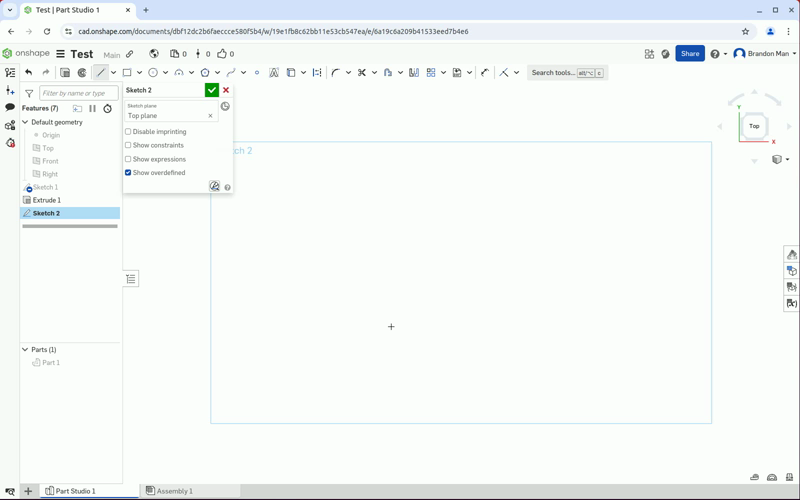
click(391, 326)
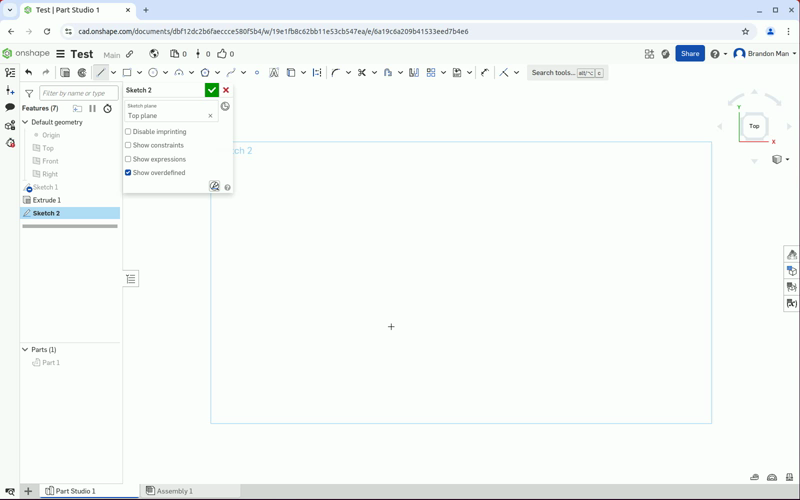
key_up(shift)
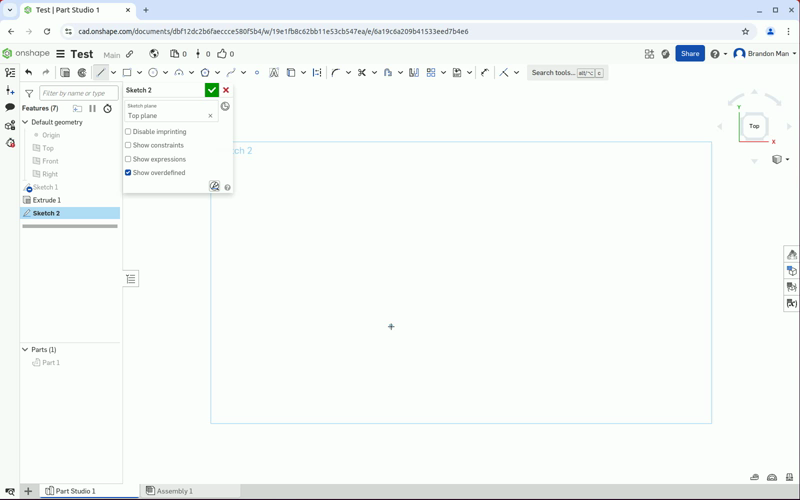
key_down(shift)
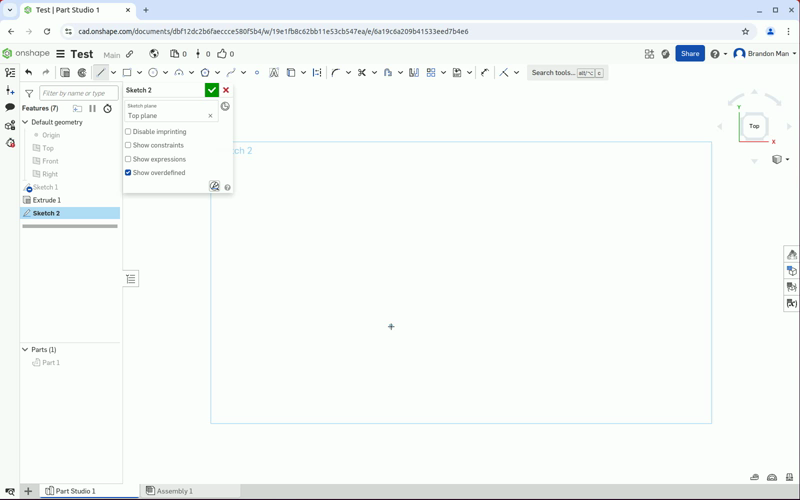
mouse_move(529, 324)
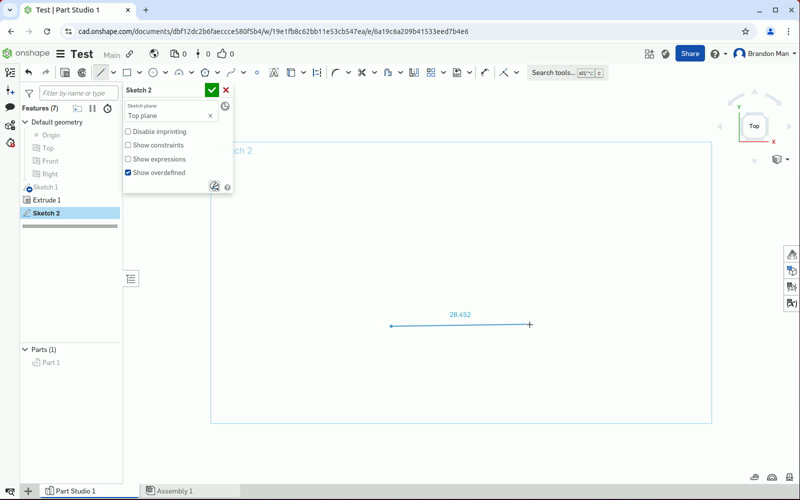
click(529, 324)
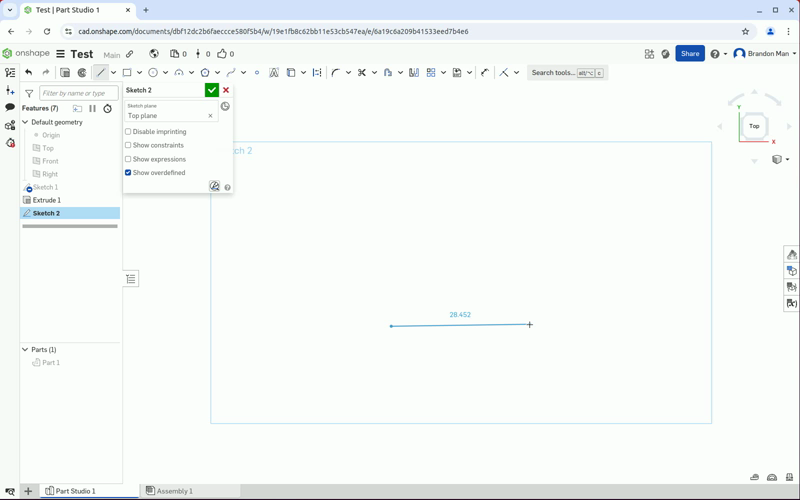
key_up(shift)
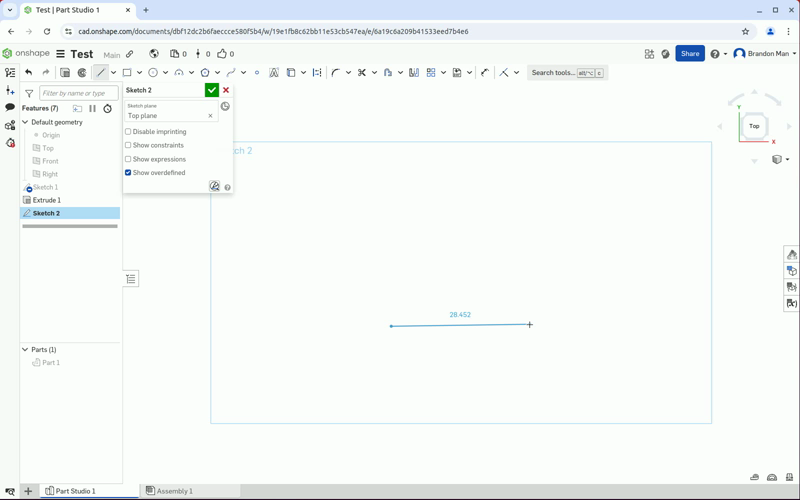
key(esc)
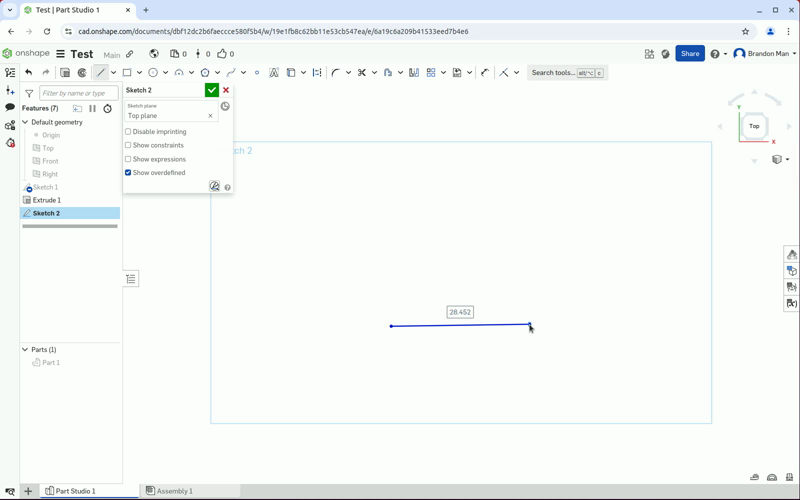
key(a)
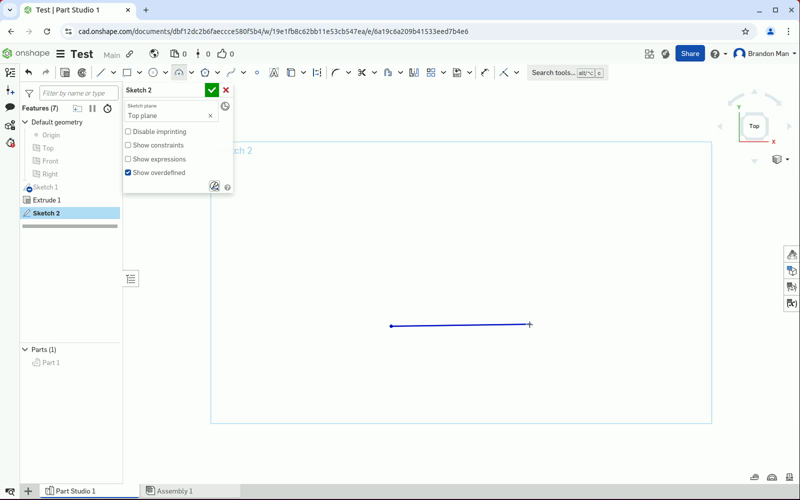
mouse_move(529, 324)
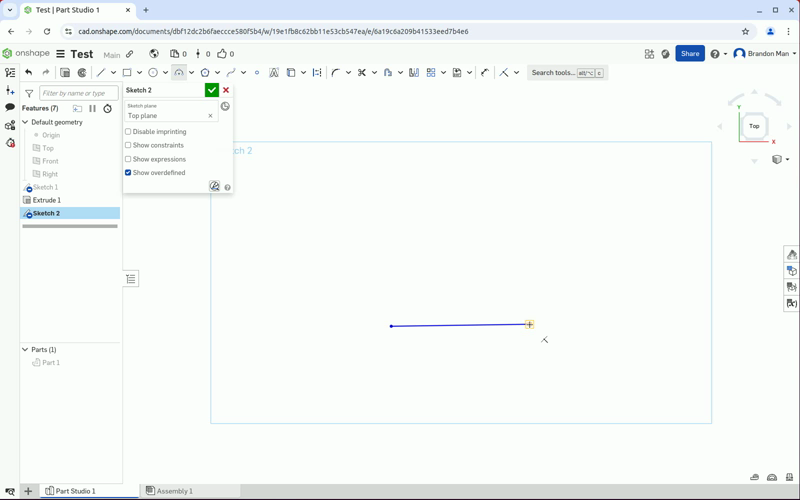
click(529, 324)
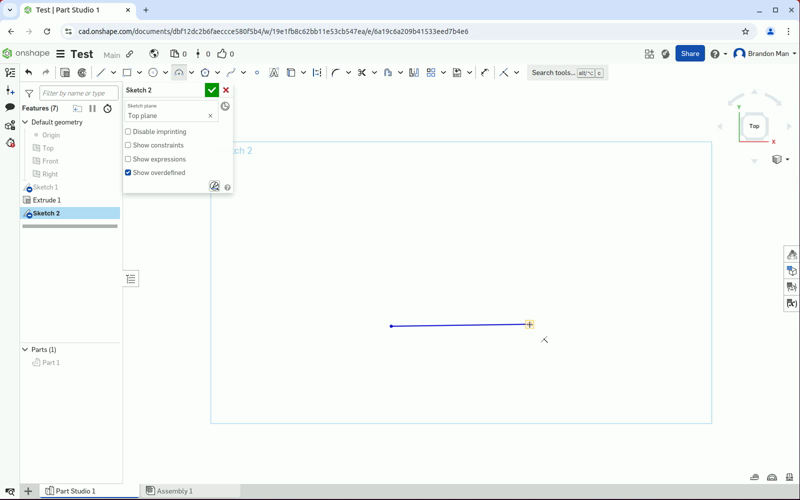
key_down(shift)
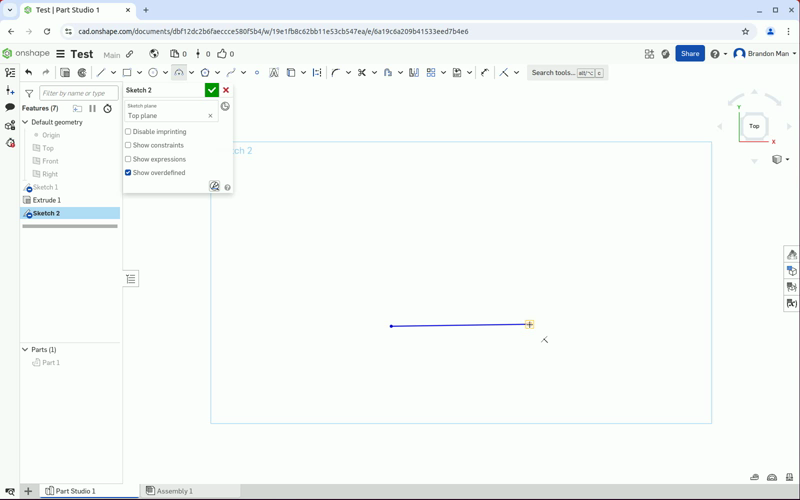
mouse_move(529, 241)
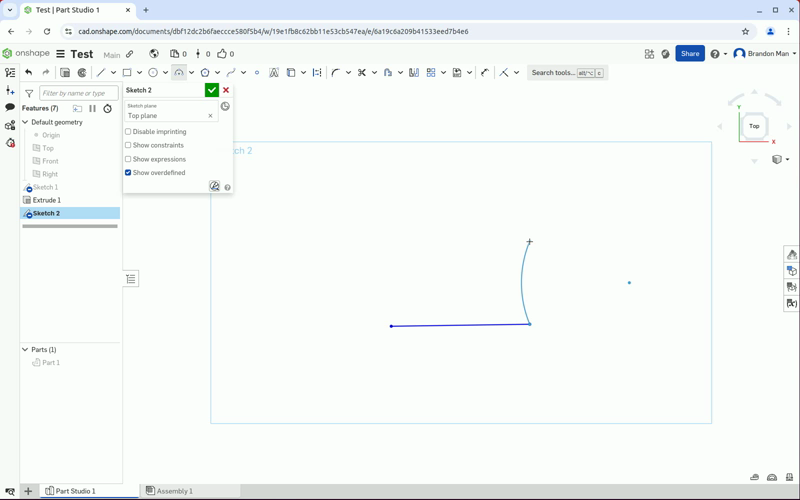
click(529, 241)
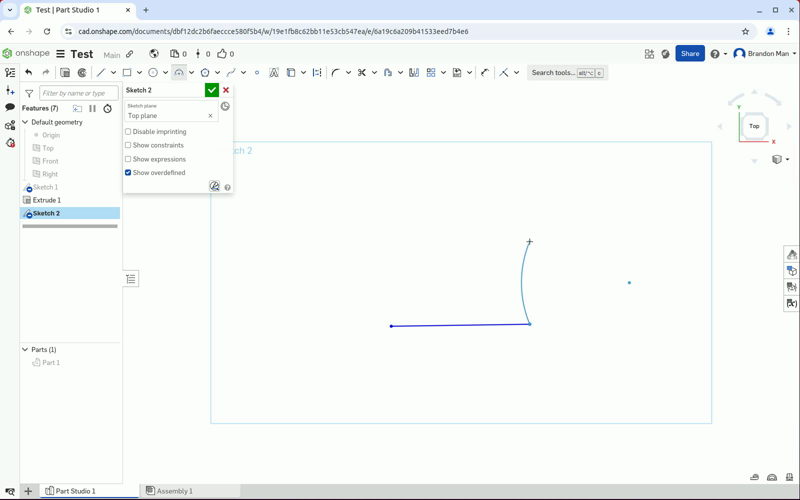
mouse_move(570, 282)
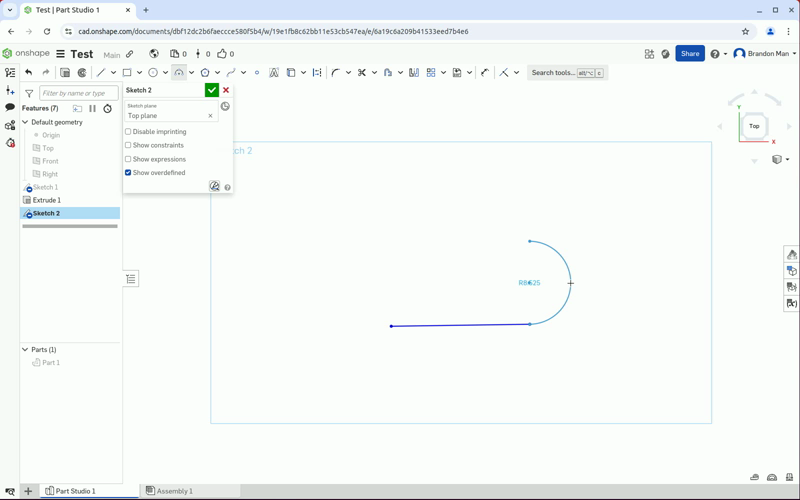
click(570, 282)
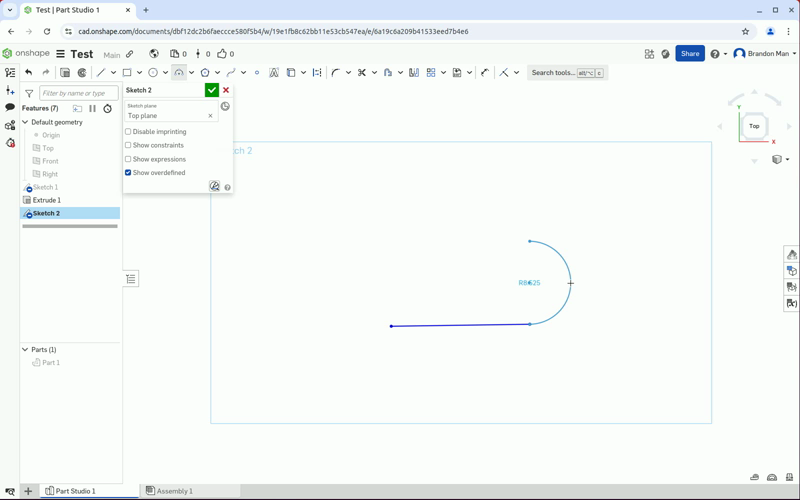
key_up(shift)
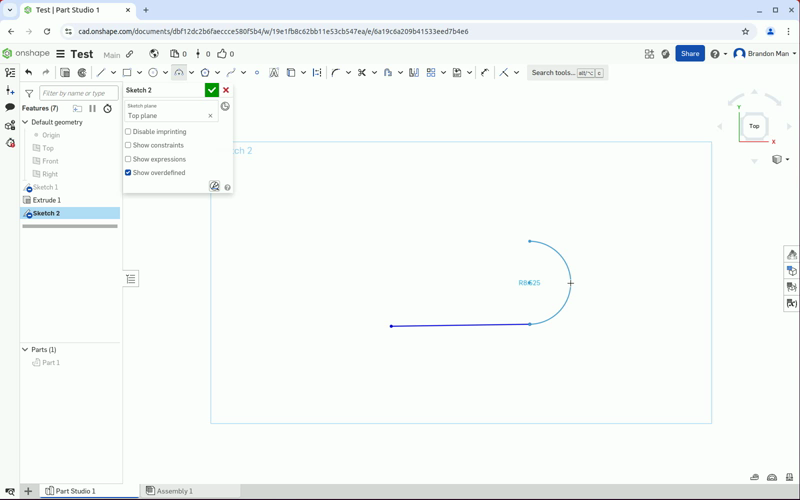
key(esc)
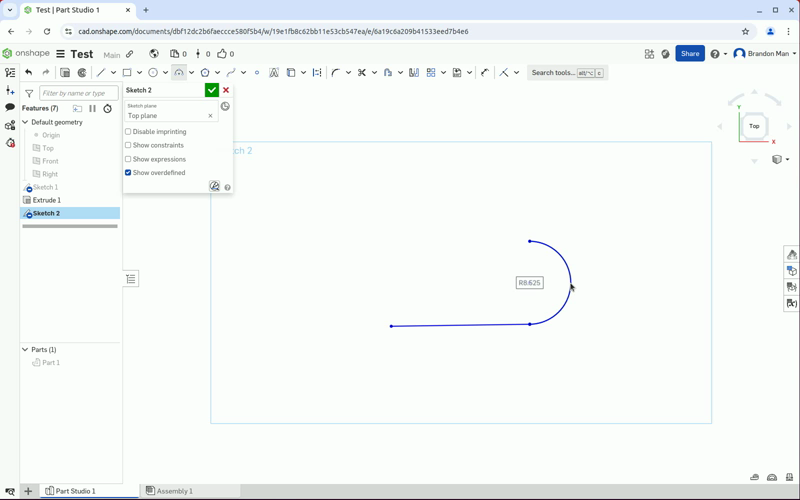
key(l)
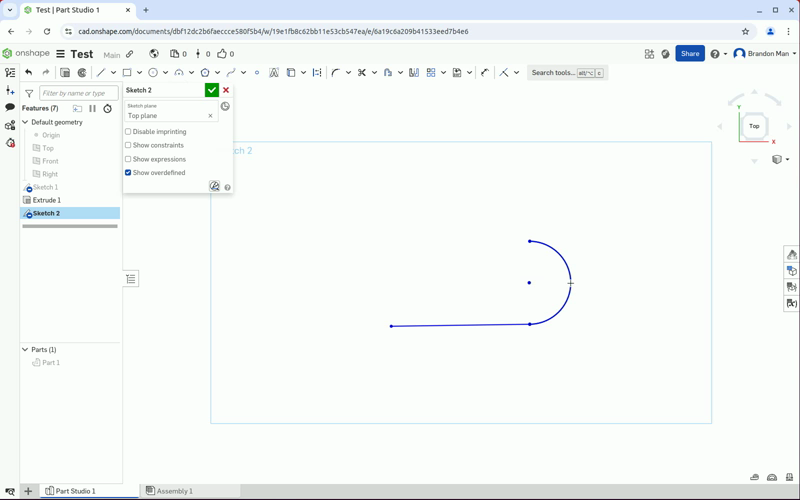
mouse_move(529, 241)
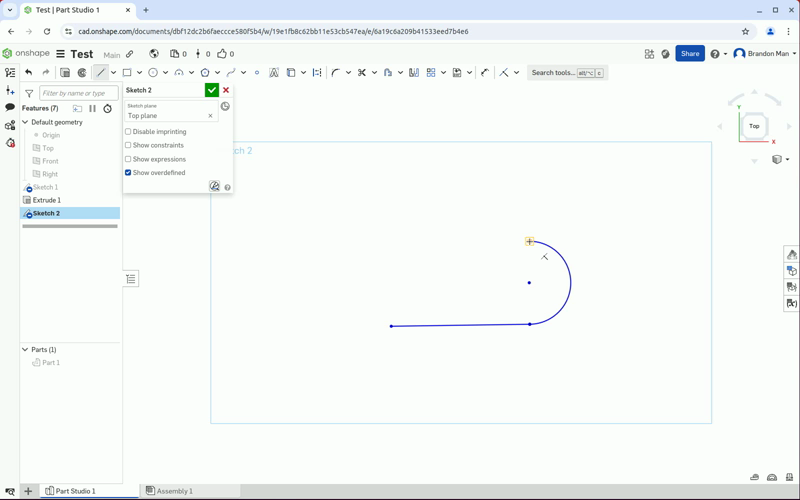
click(529, 241)
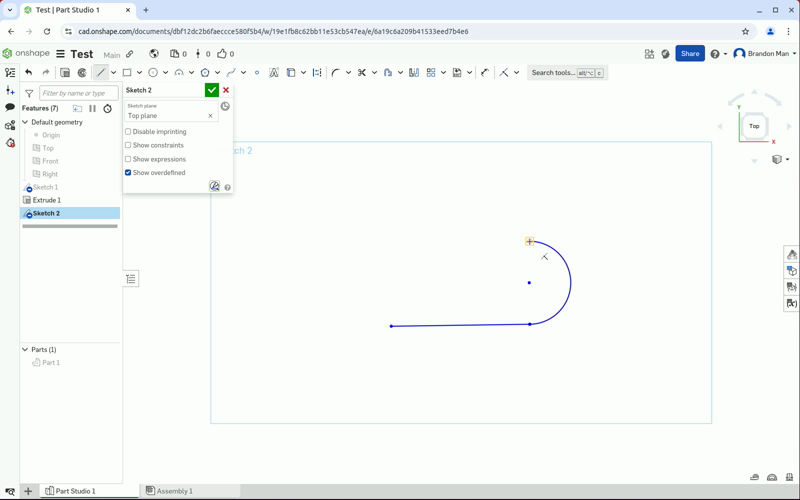
key_down(shift)
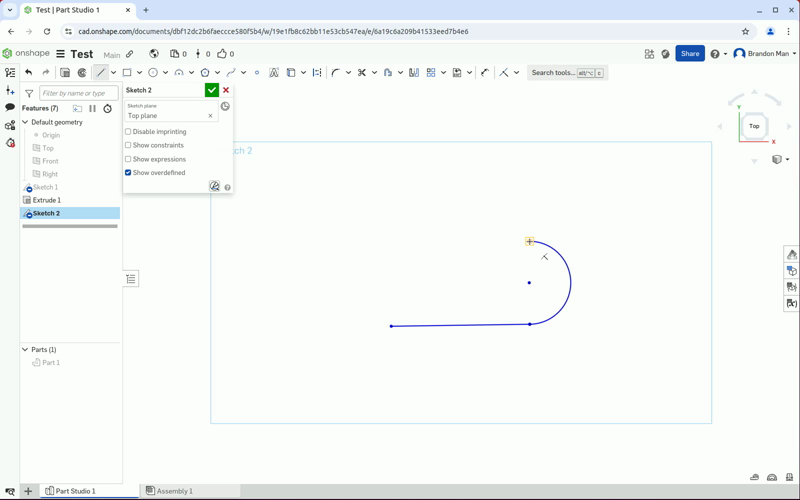
mouse_move(391, 241)
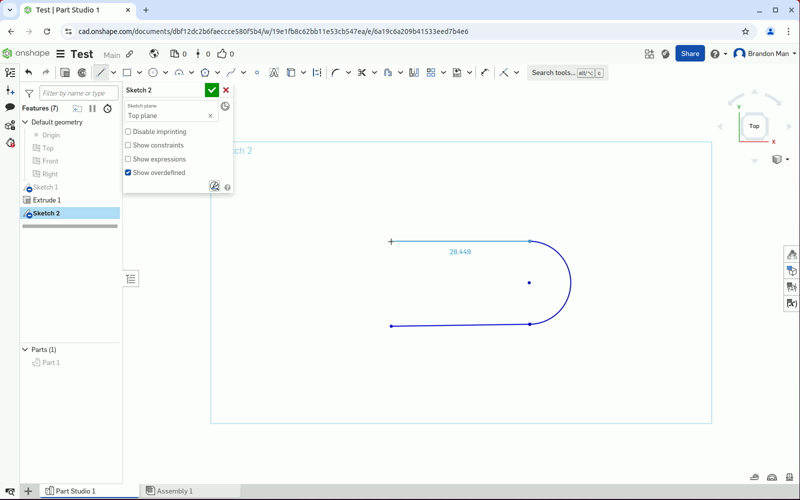
click(391, 241)
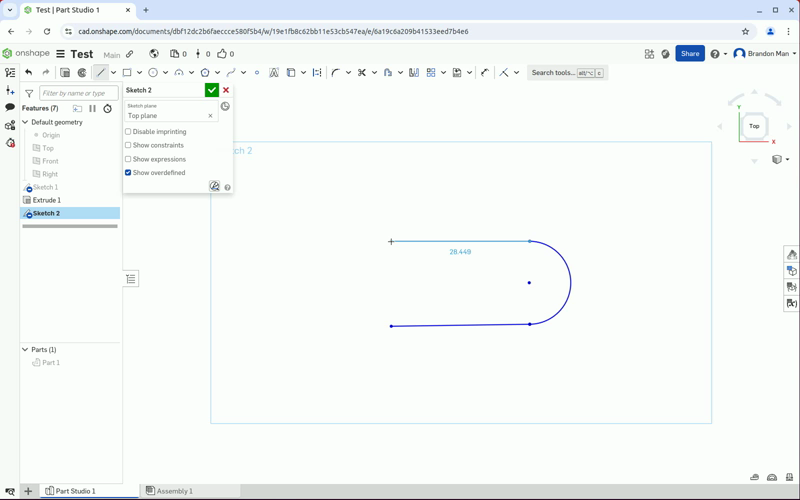
key_up(shift)
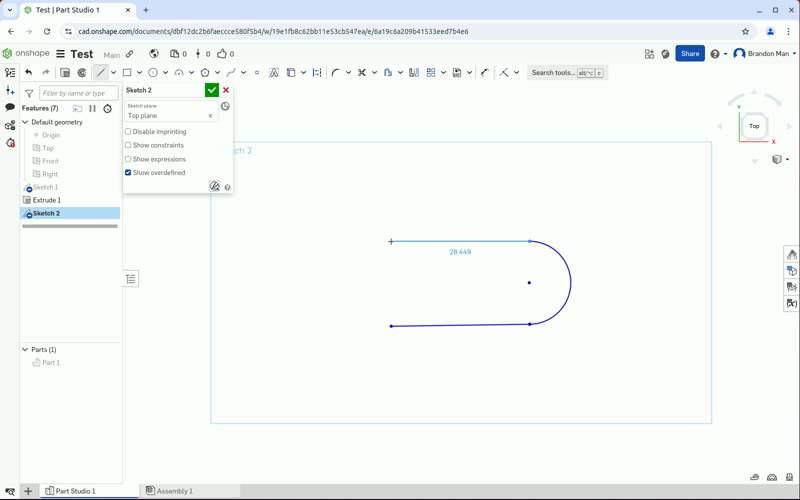
key(esc)
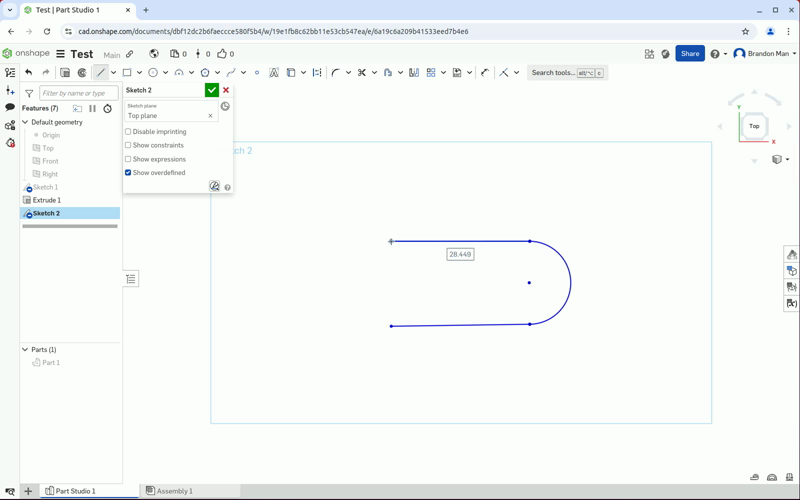
key(a)
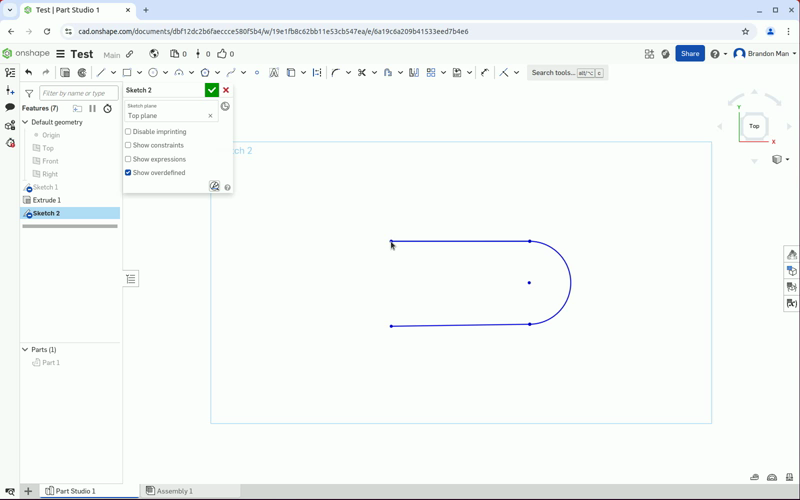
mouse_move(391, 241)
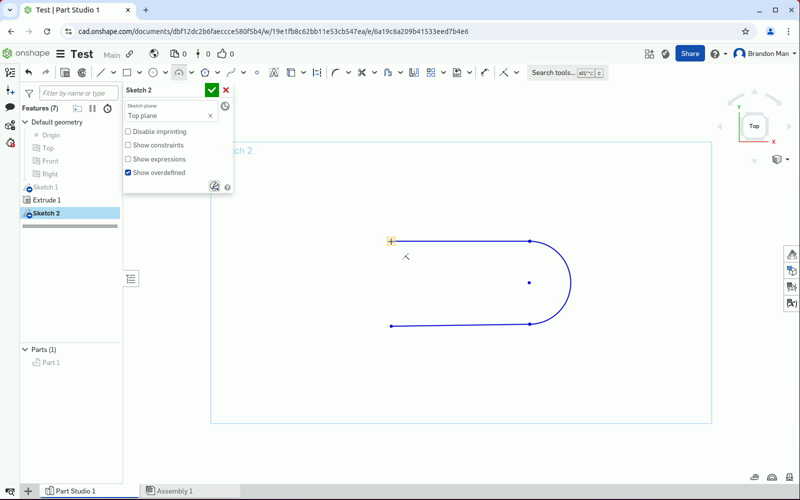
click(391, 241)
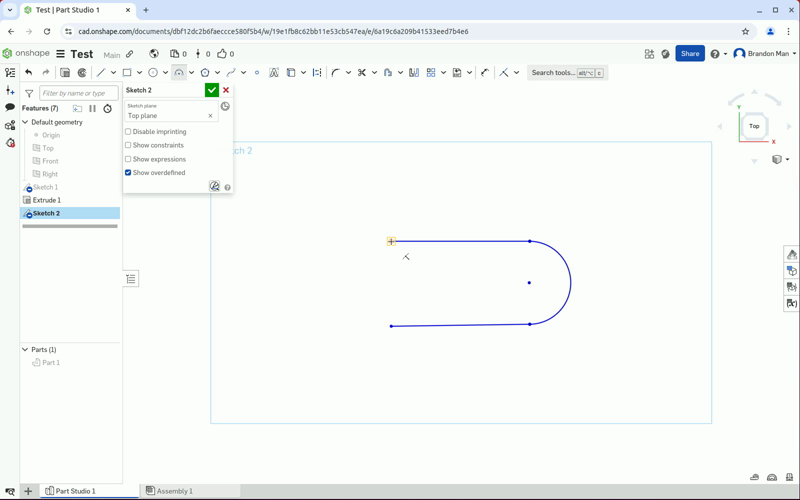
mouse_move(391, 326)
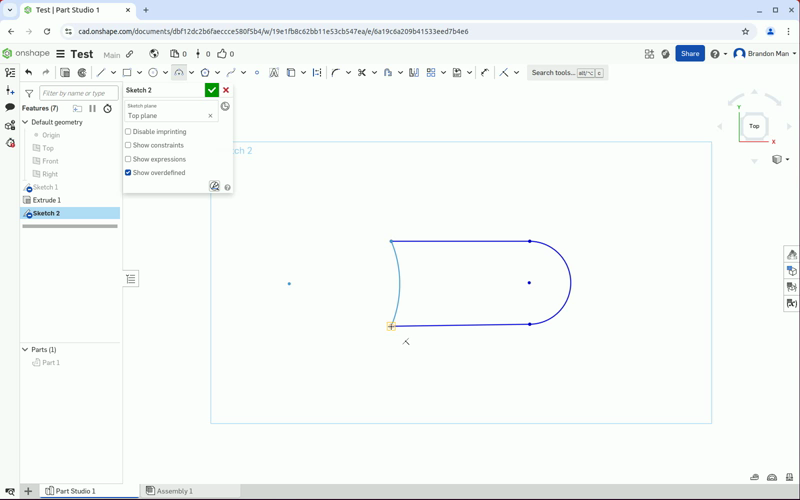
click(391, 326)
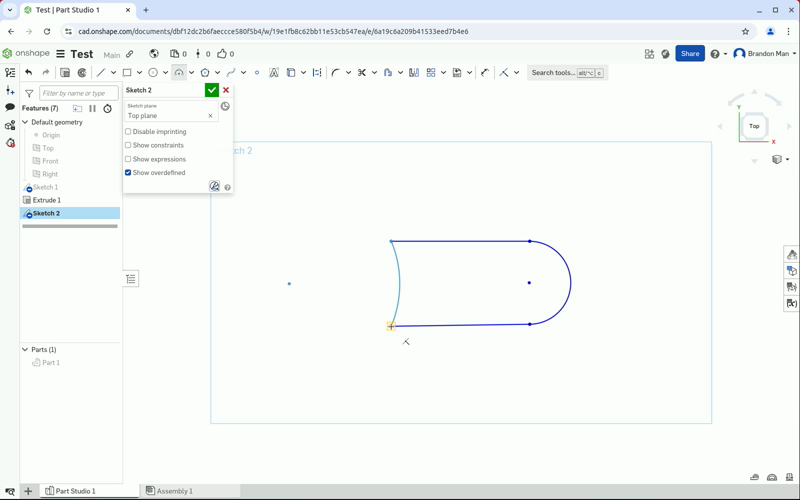
key_down(shift)
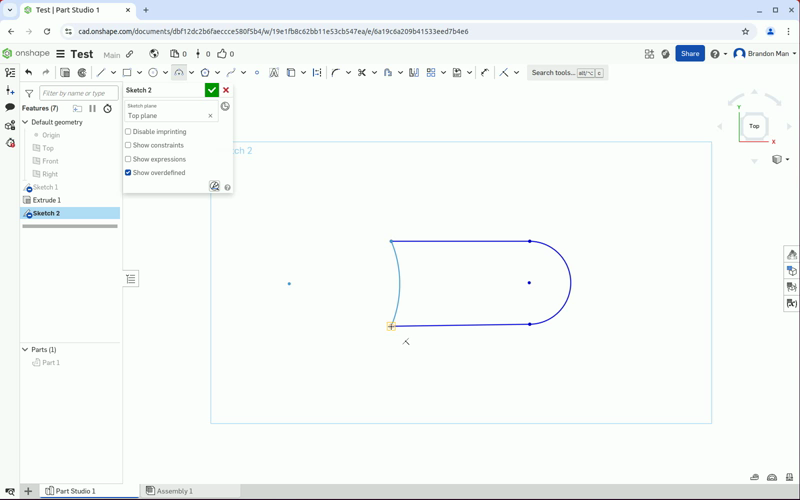
mouse_move(433, 283)
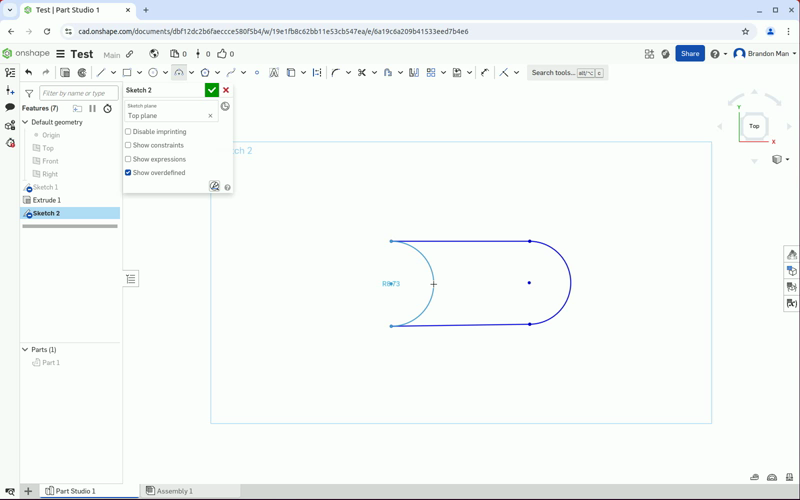
click(433, 283)
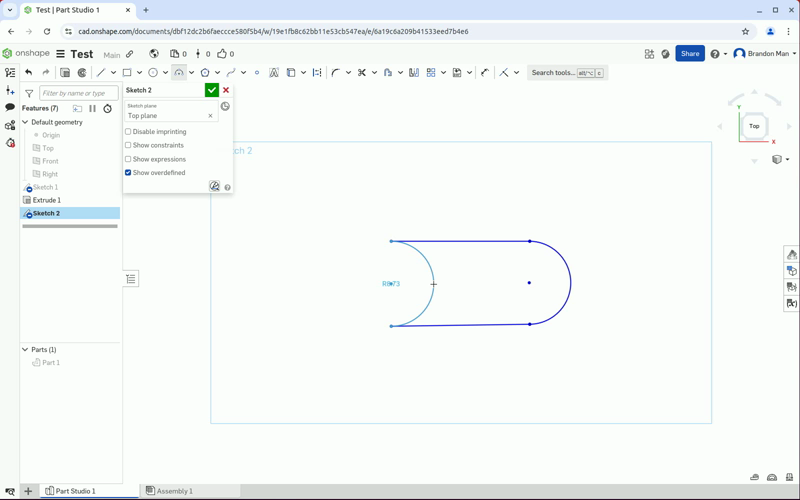
key_up(shift)
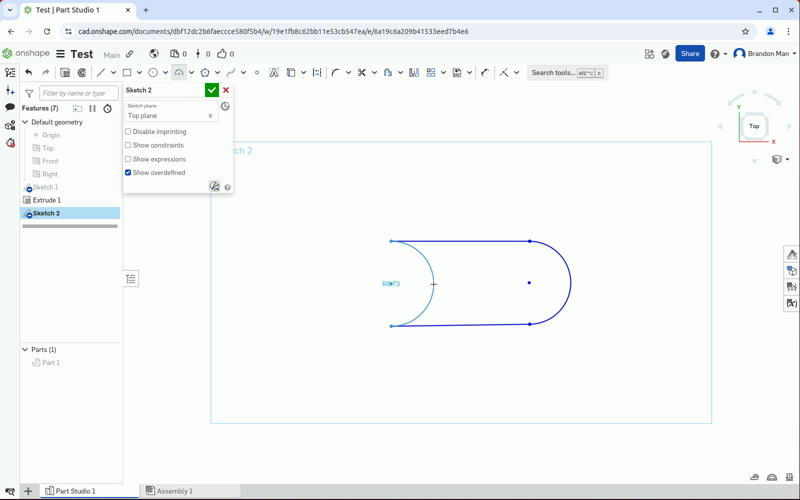
key(esc)
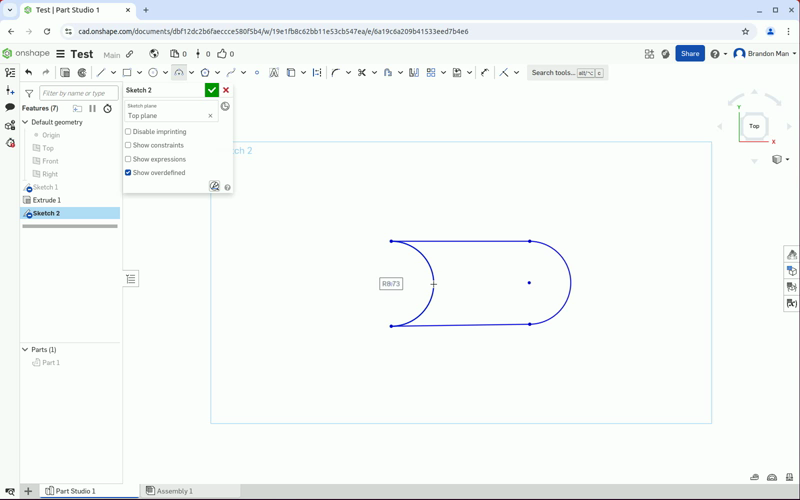
key(c)
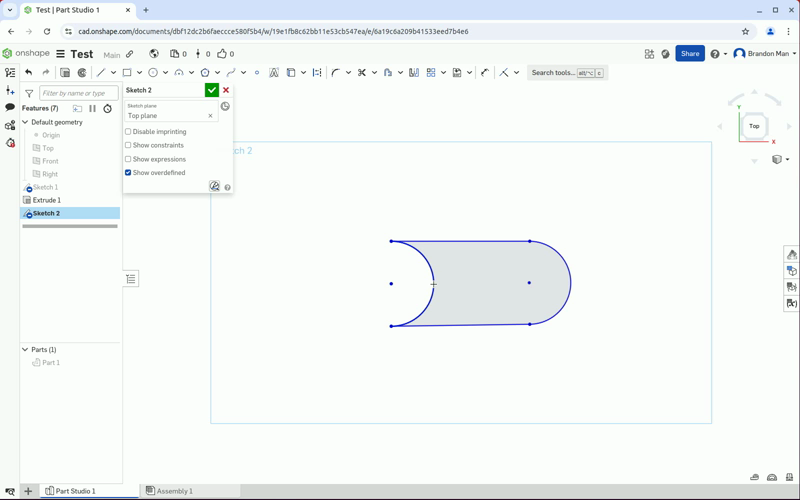
key_down(shift)
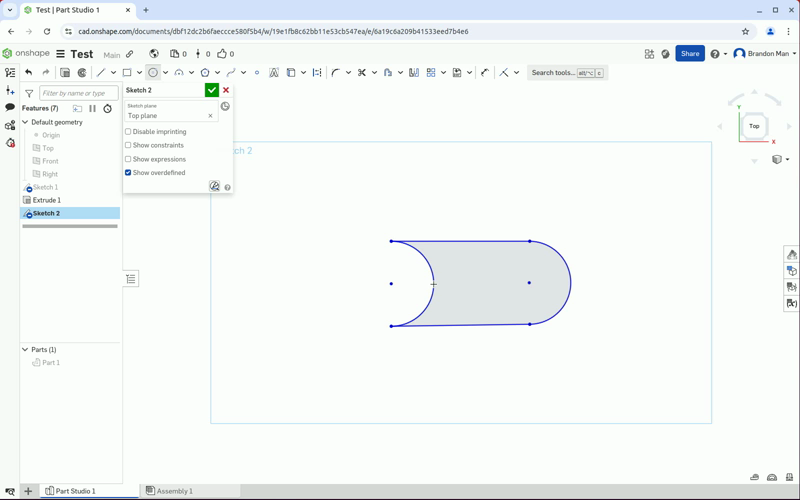
mouse_move(529, 282)
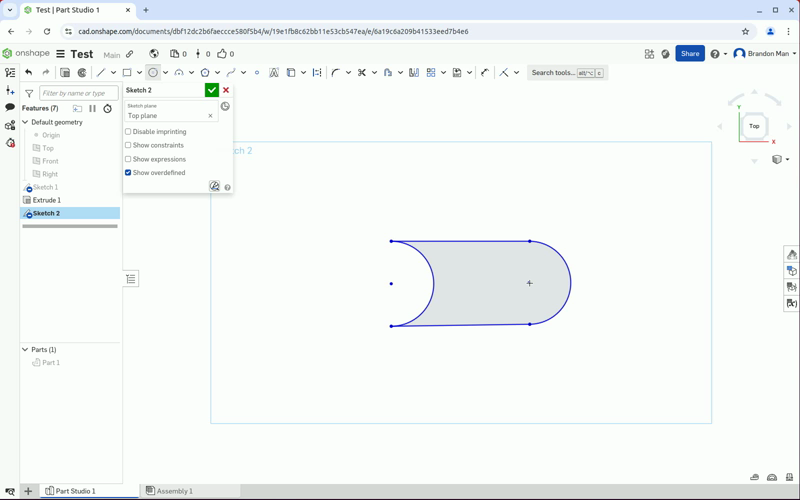
scroll(6)
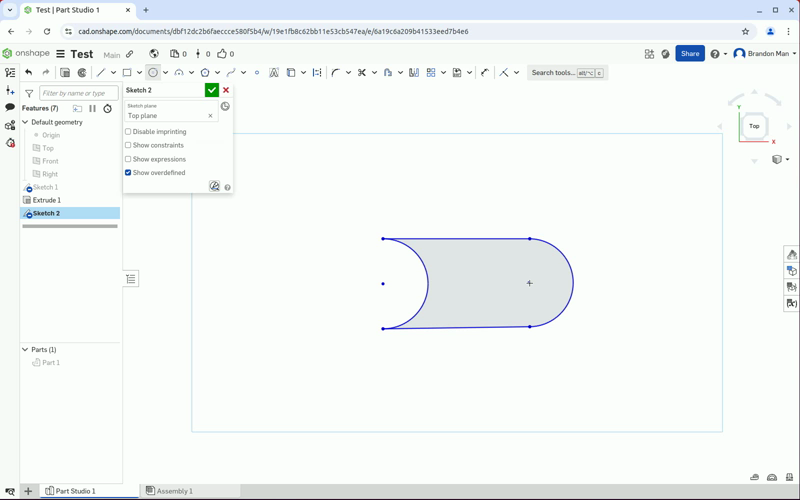
scroll(6)
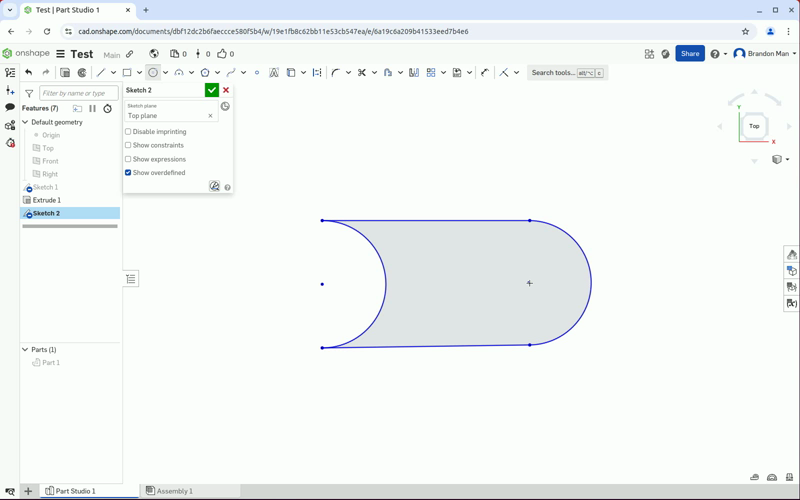
scroll(6)
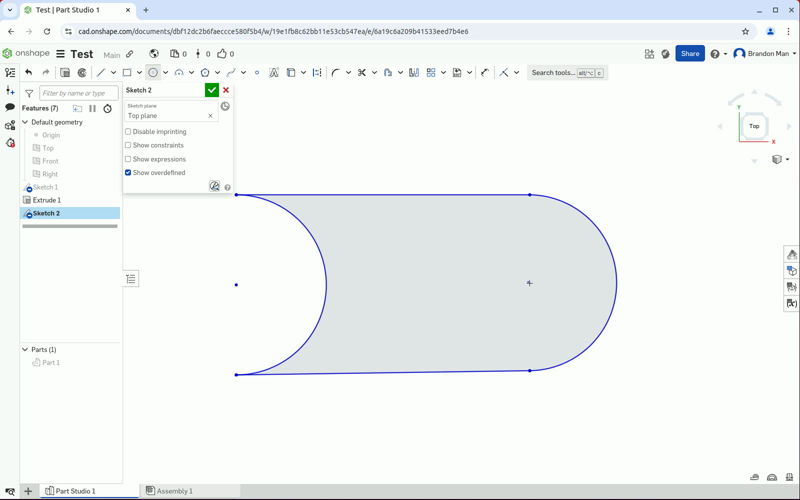
scroll(6)
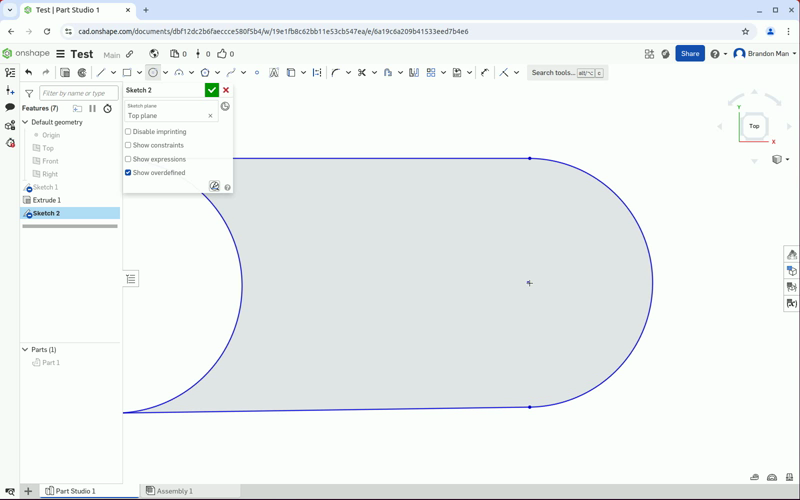
scroll(6)
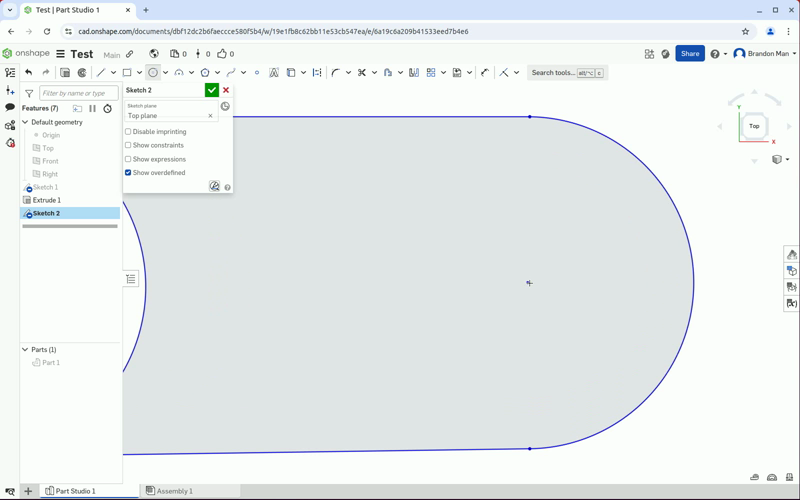
scroll(6)
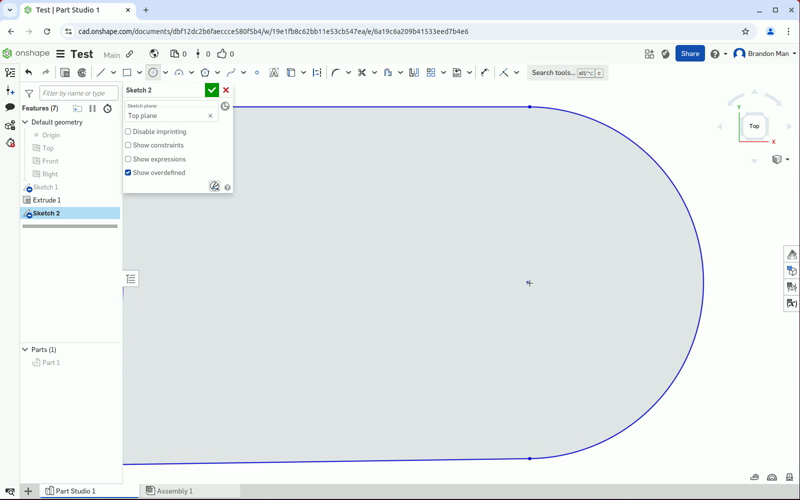
scroll(6)
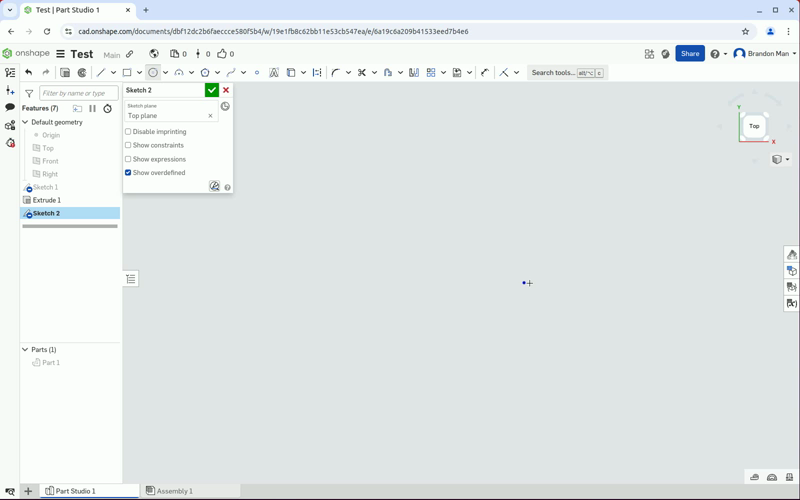
click(529, 282)
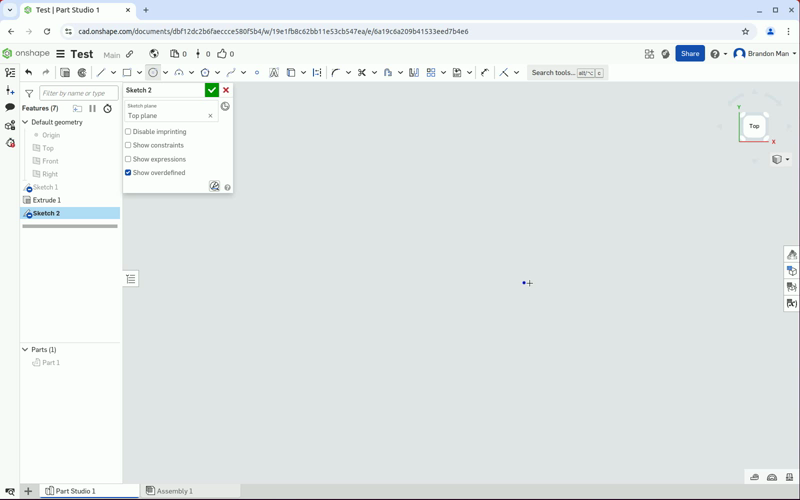
scroll(-6)
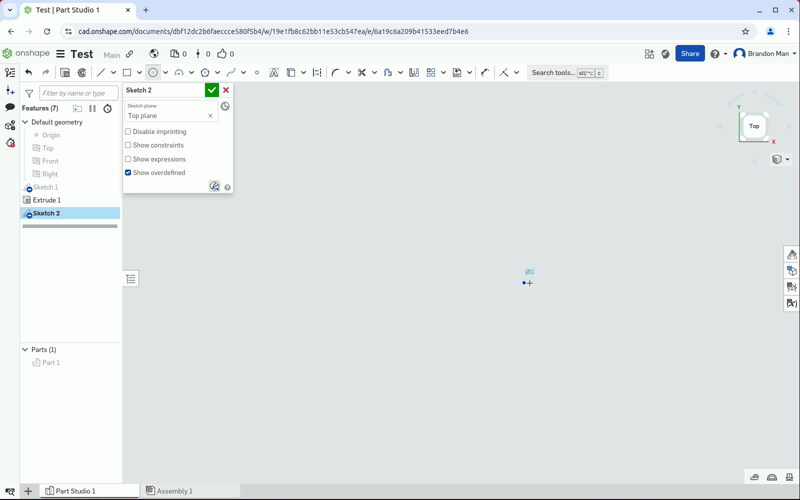
scroll(-6)
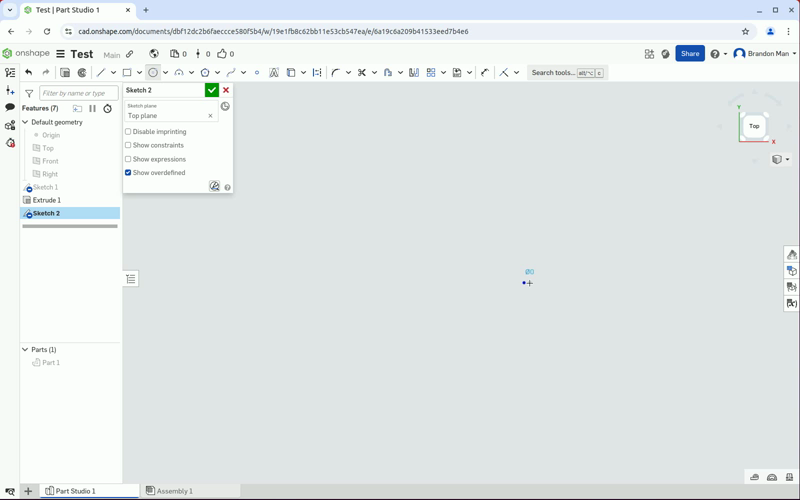
scroll(-6)
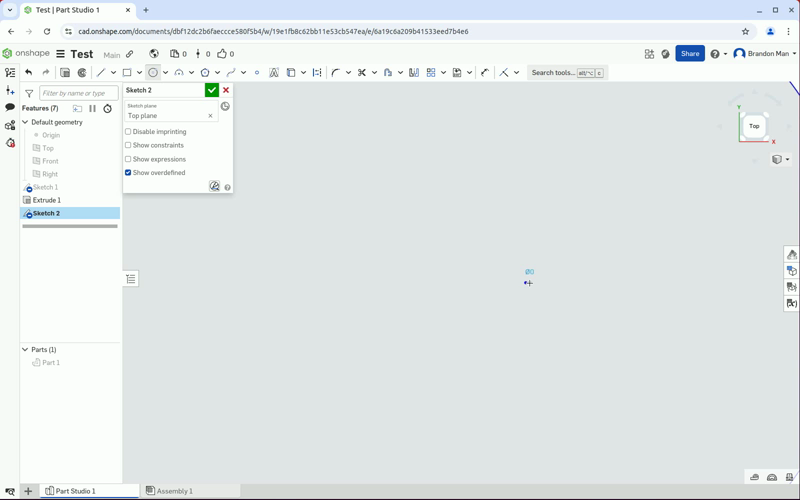
scroll(-6)
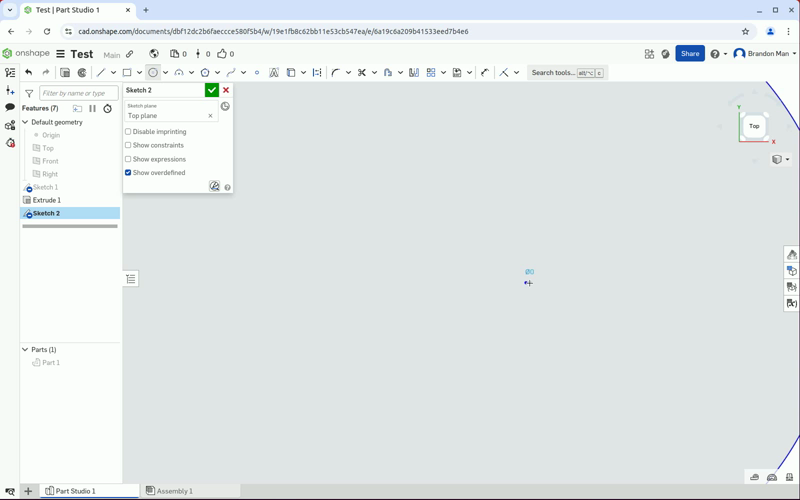
scroll(-6)
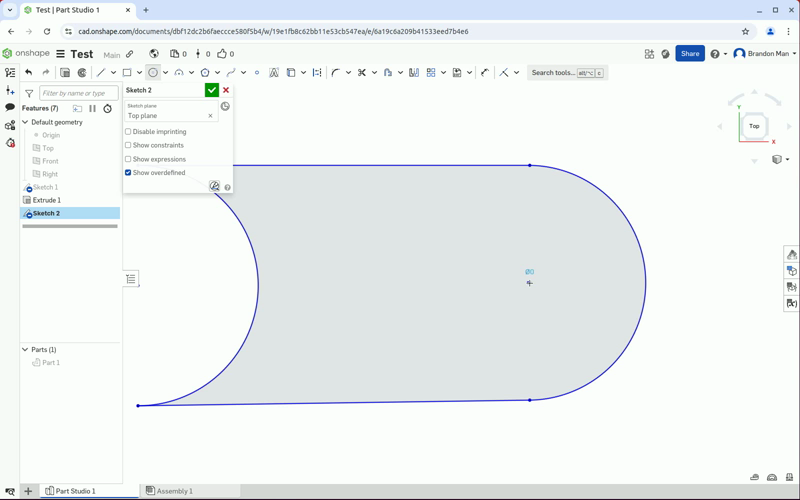
scroll(-6)
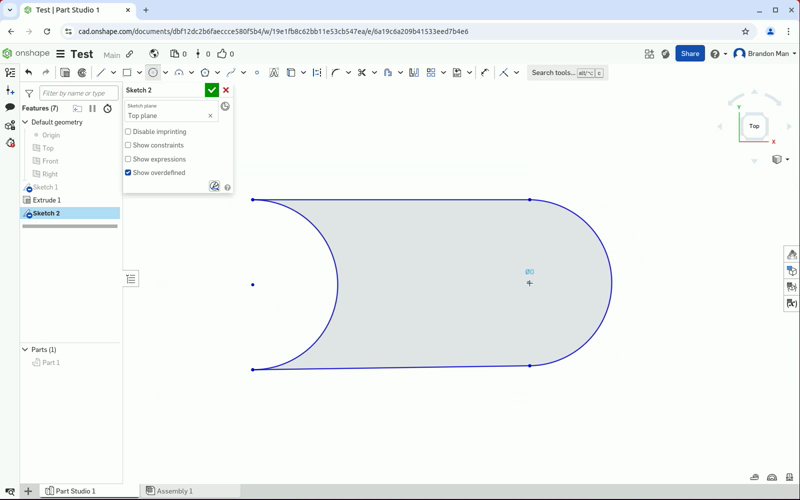
scroll(-6)
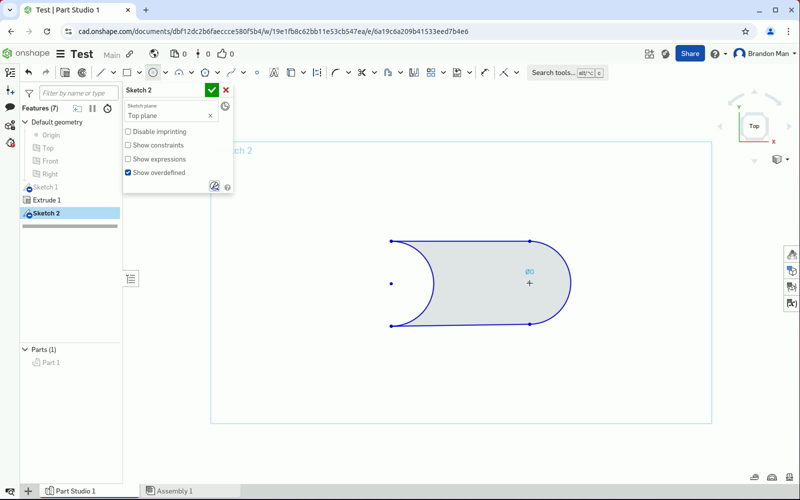
key_up(shift)
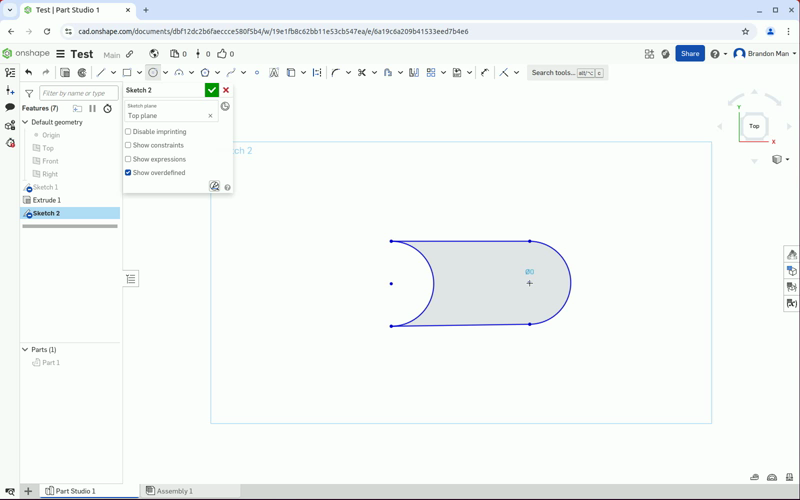
mouse_move(554, 282)
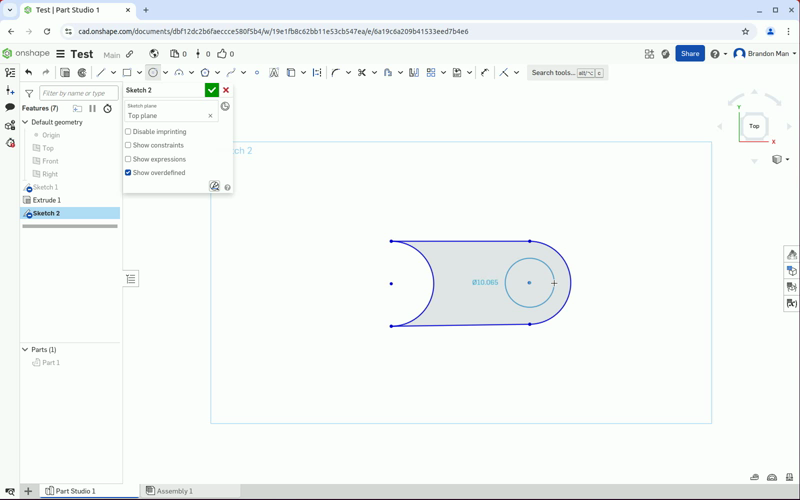
click(554, 282)
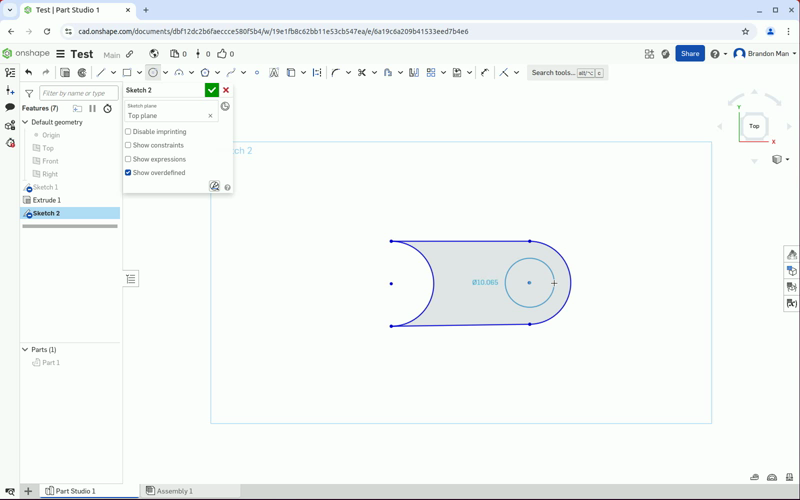
key(esc)
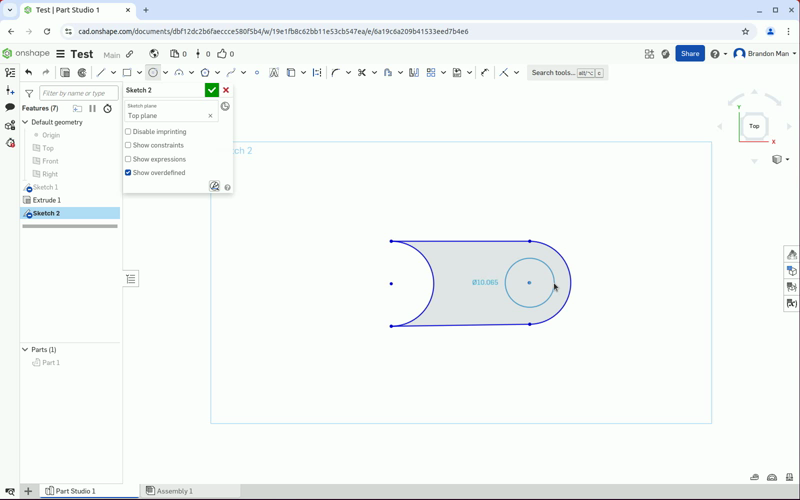
mouse_move(467, 264)
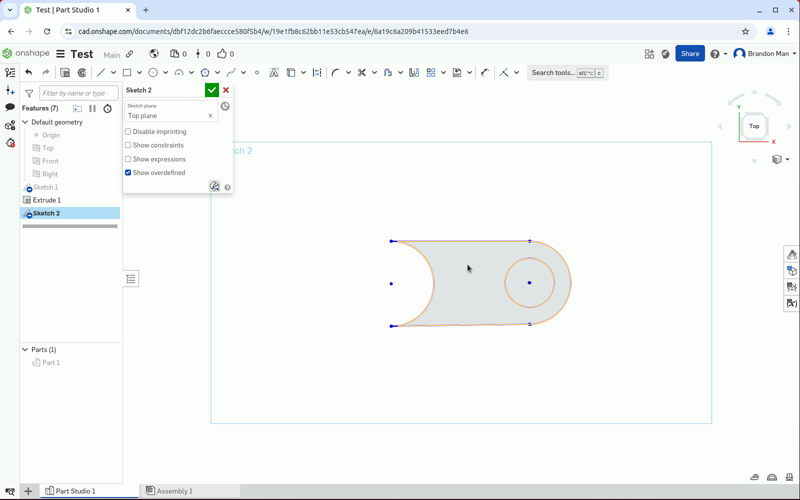
click(467, 264)
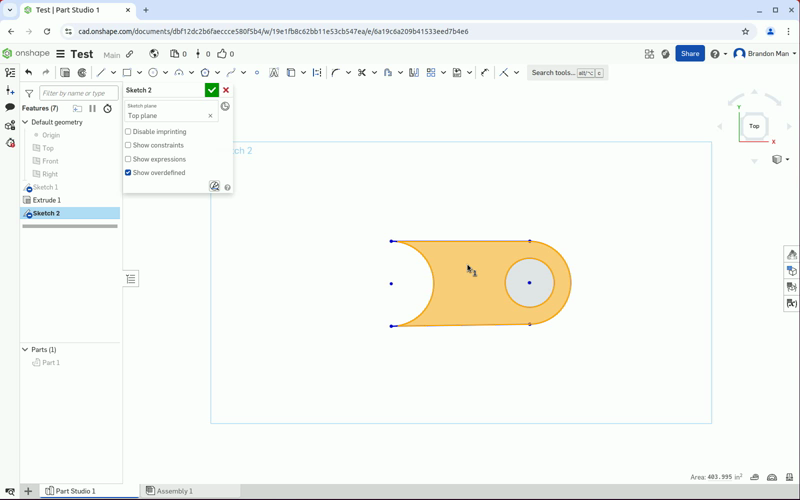
mouse_move(73, 352)
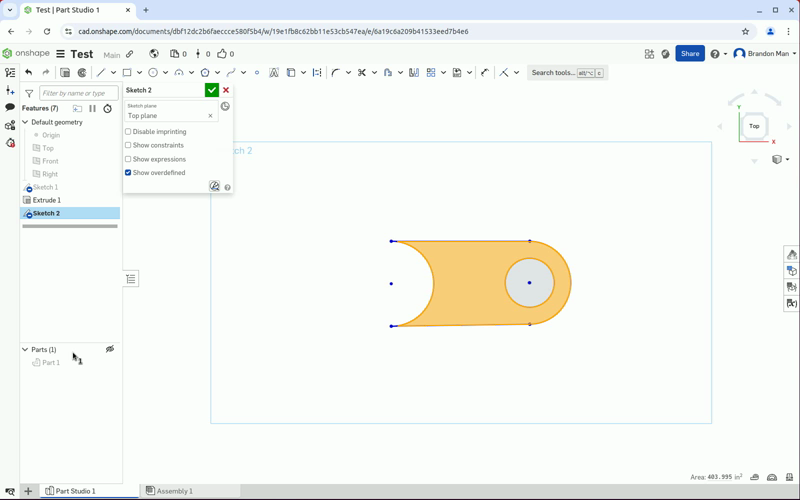
key(shift+y)
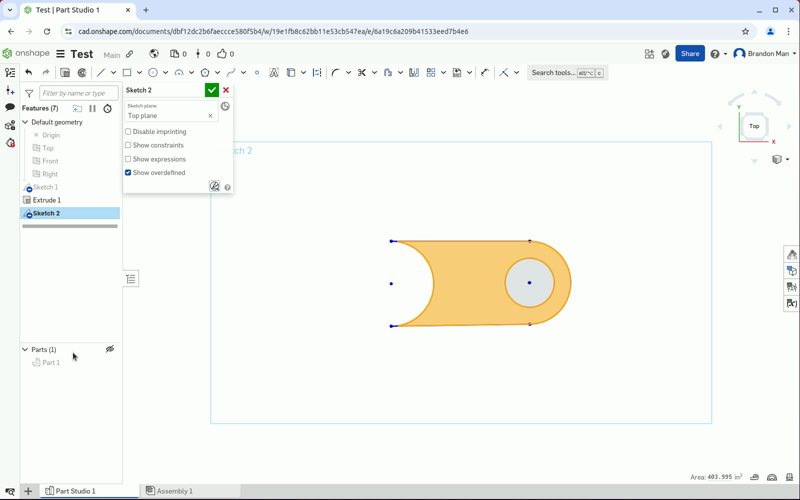
key(shift+e)
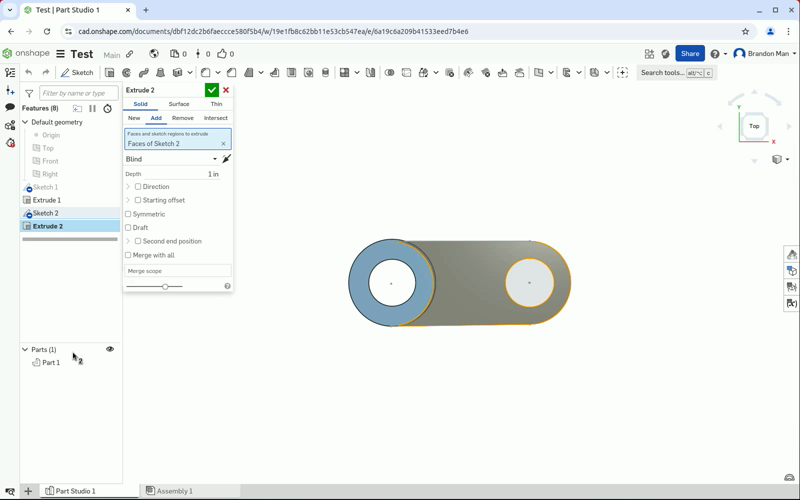
mouse_move(143, 106)
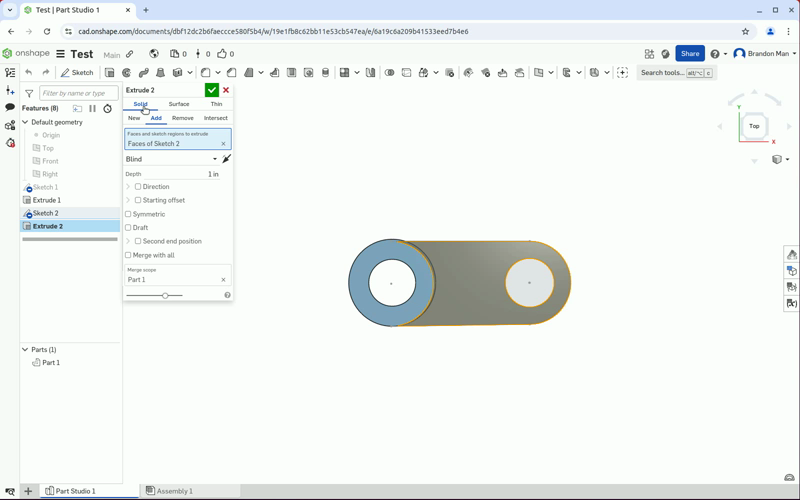
click(143, 106)
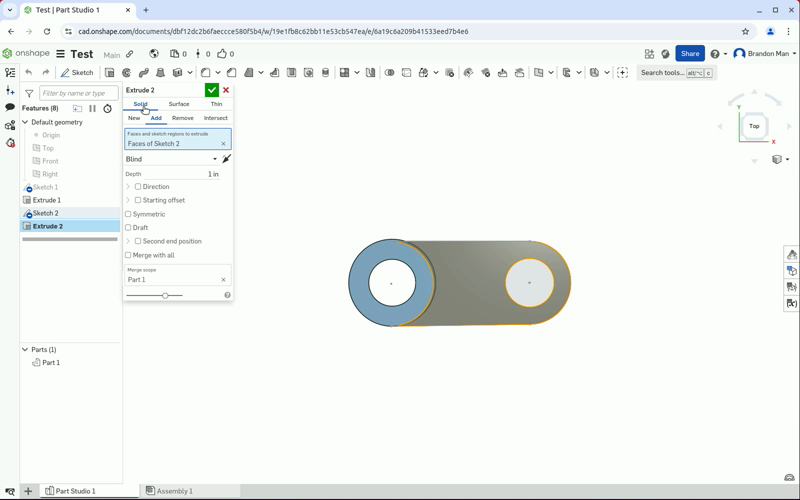
mouse_move(137, 120)
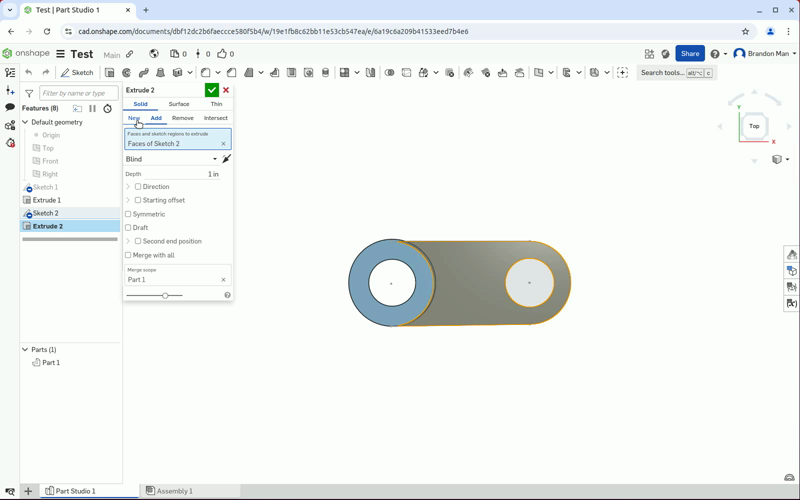
click(137, 120)
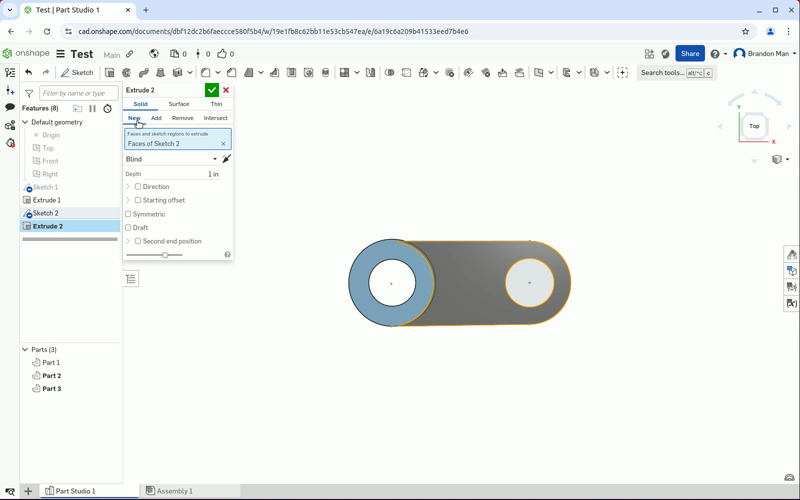
key(tab, 4)
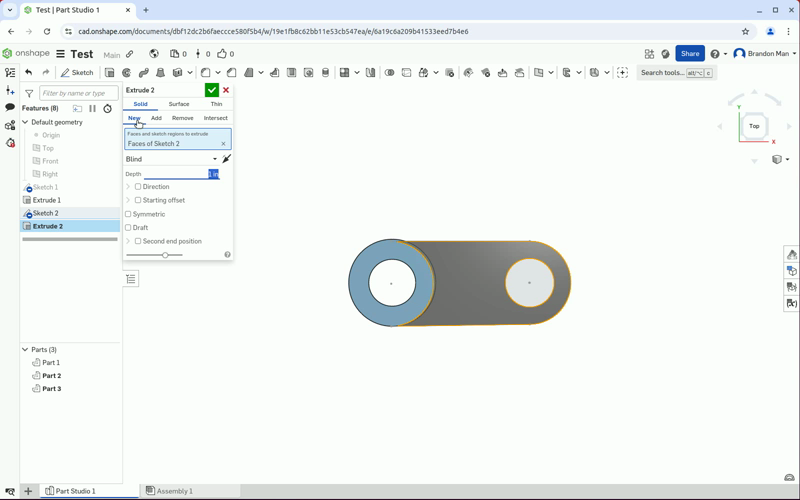
text(7.703)
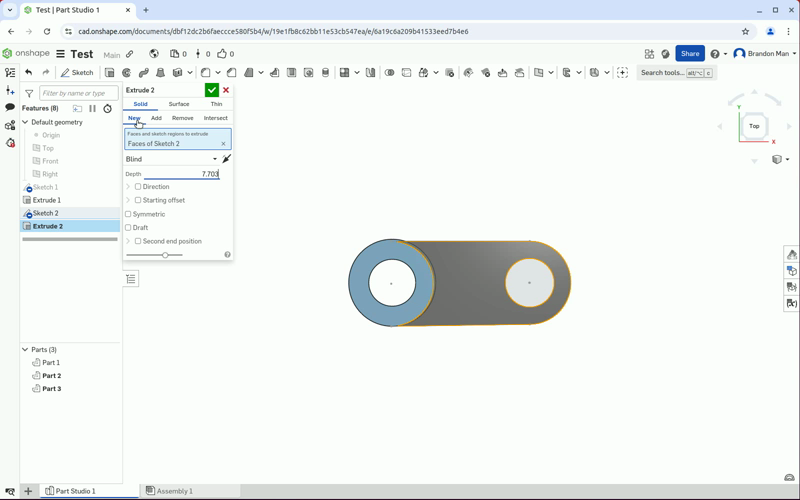
key(enter)
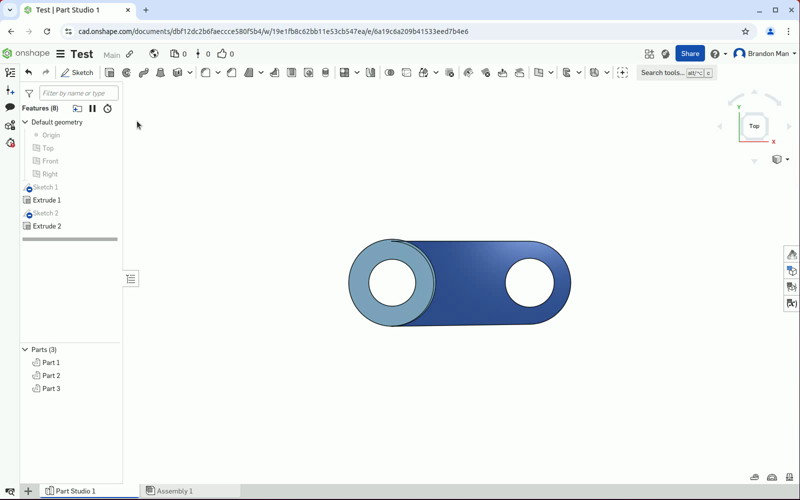
key(shift+h)
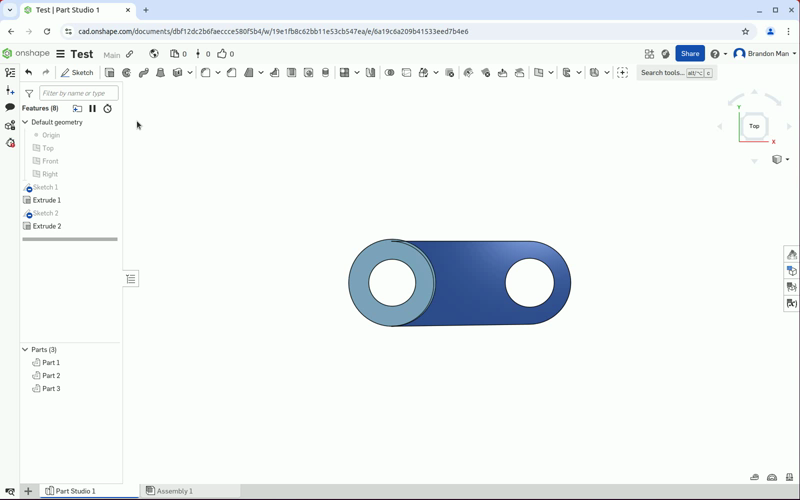
key(shift+h)
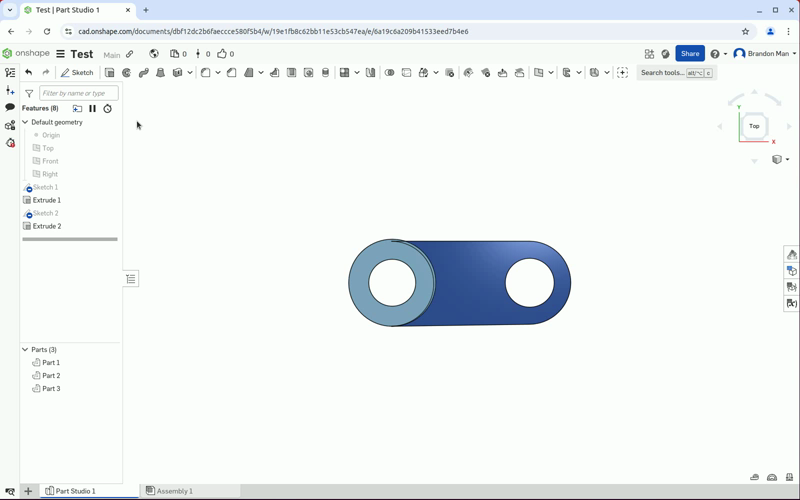
mouse_move(73, 189)
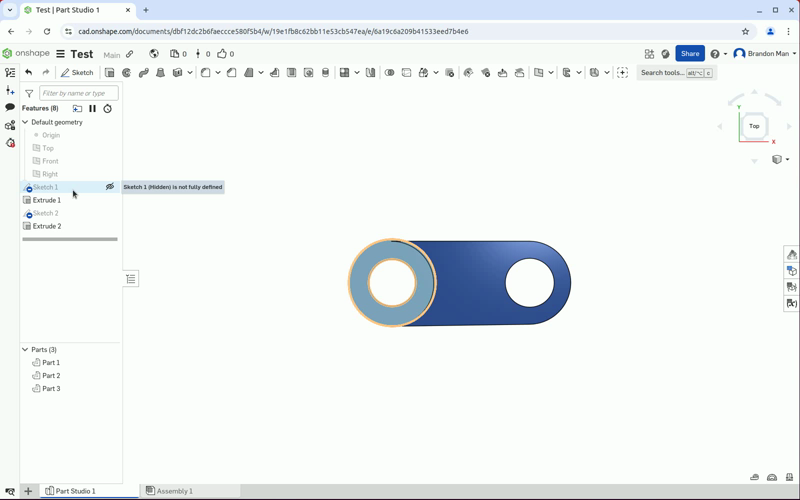
click(73, 189)
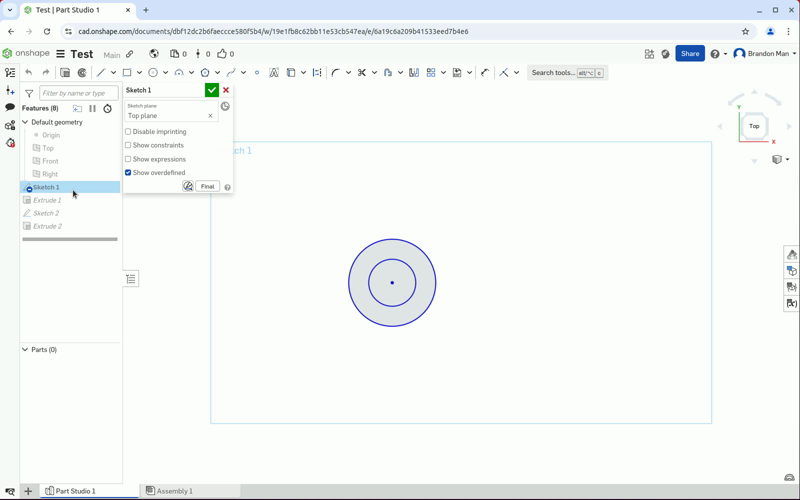
mouse_move(229, 92)
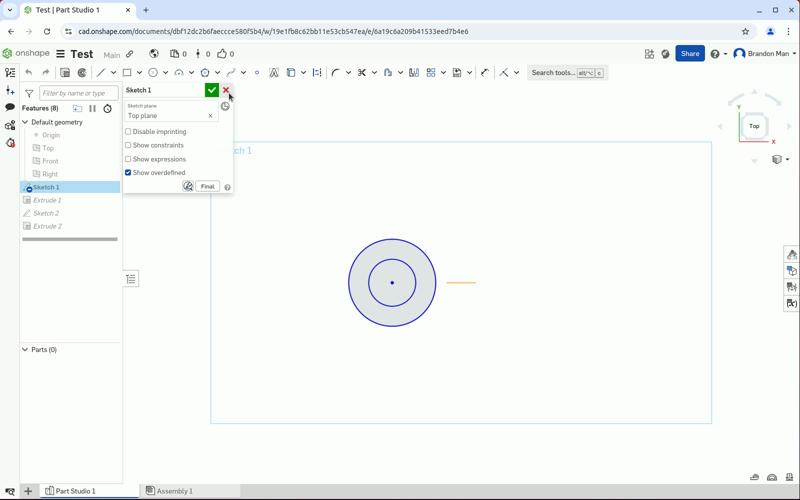
click(229, 92)
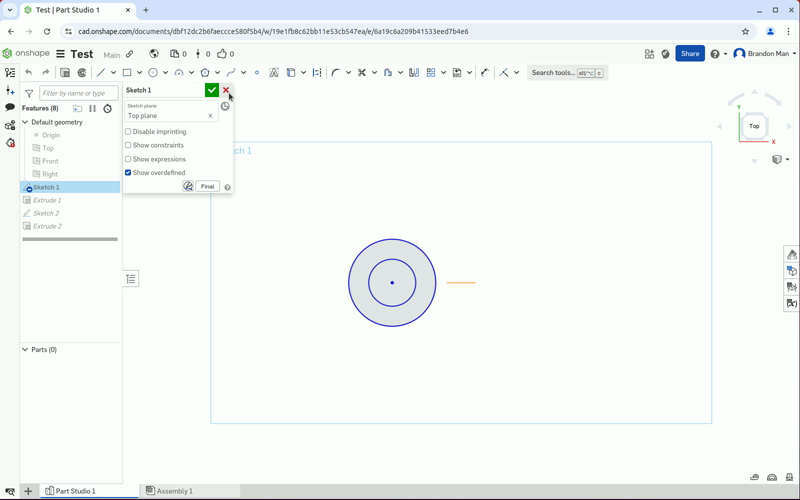
key(shift+s)
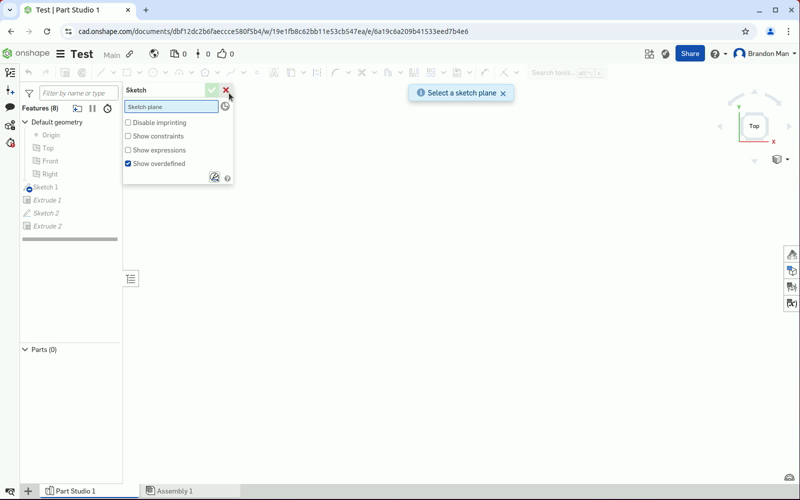
mouse_move(73, 150)
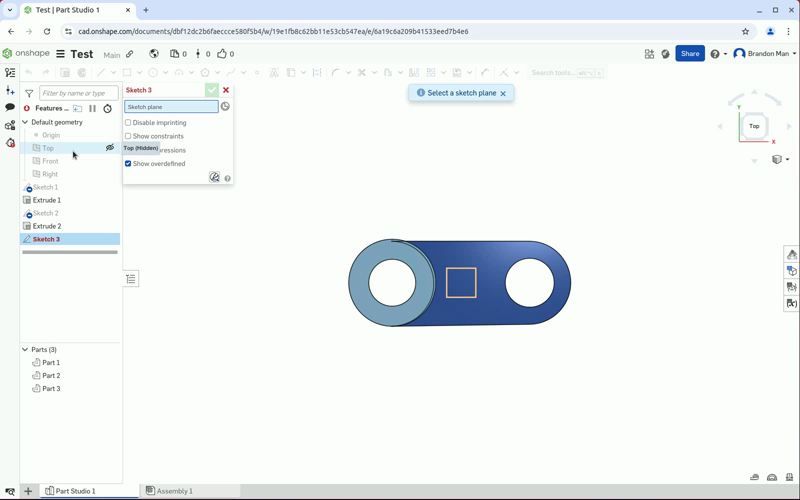
click(73, 150)
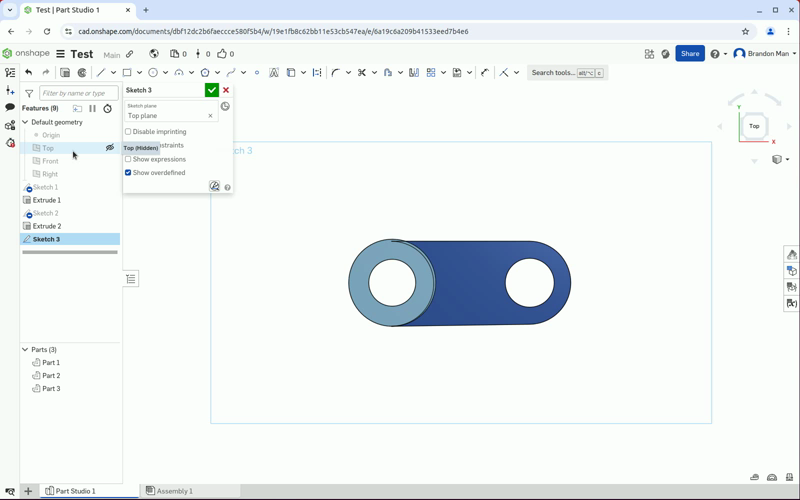
mouse_move(73, 352)
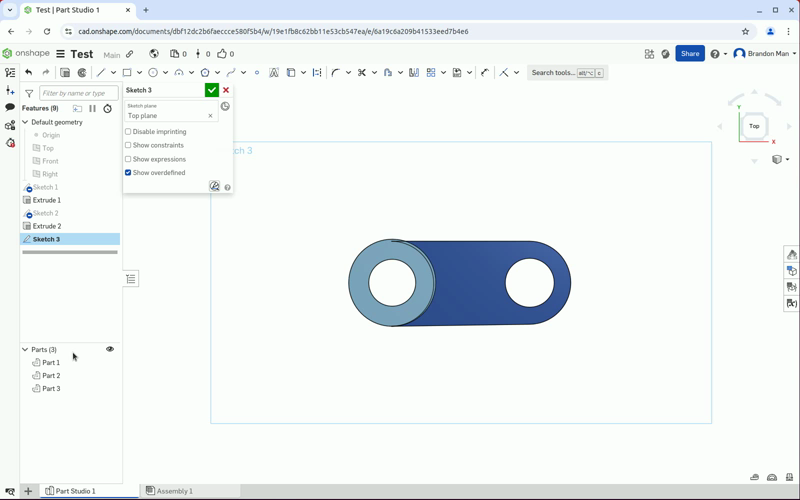
key(y)
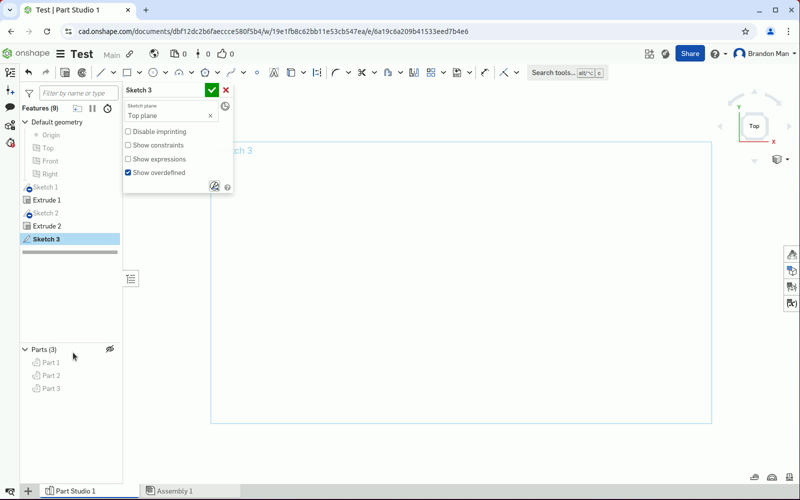
key(c)
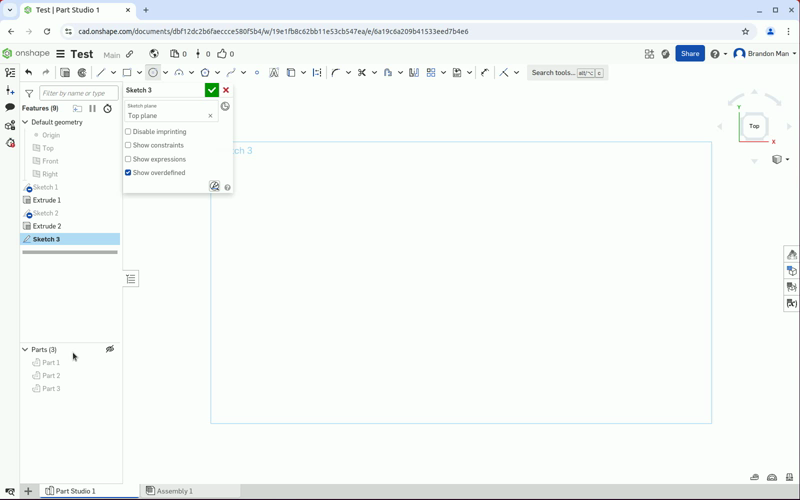
key_down(shift)
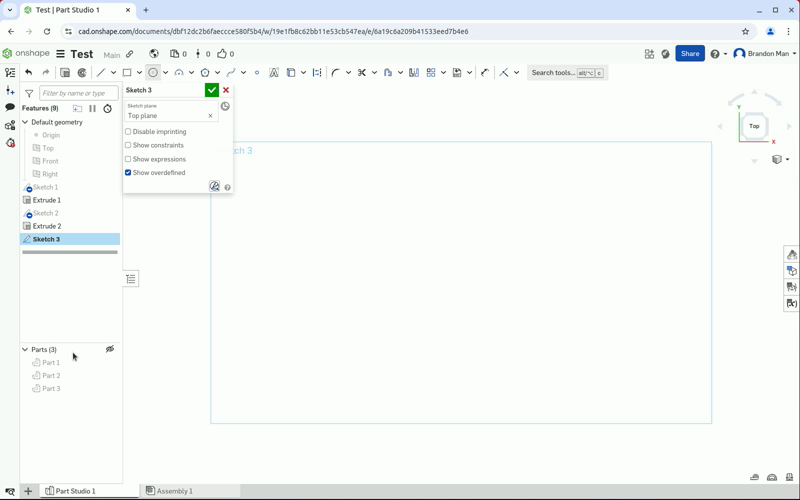
mouse_move(392, 282)
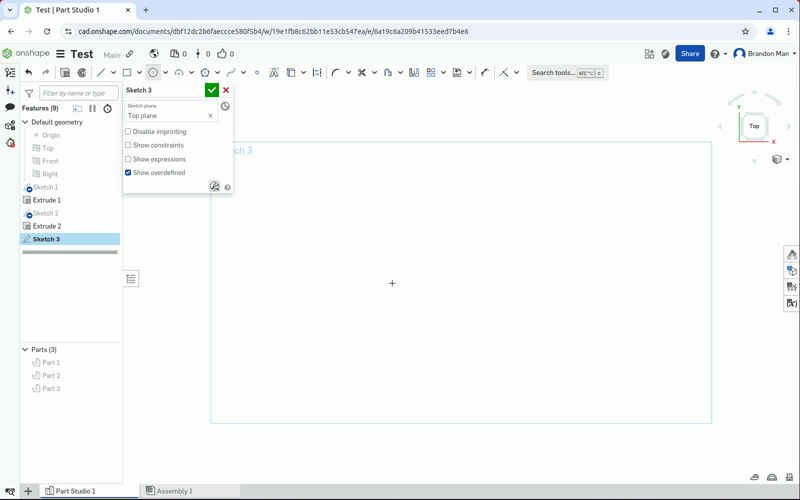
click(392, 282)
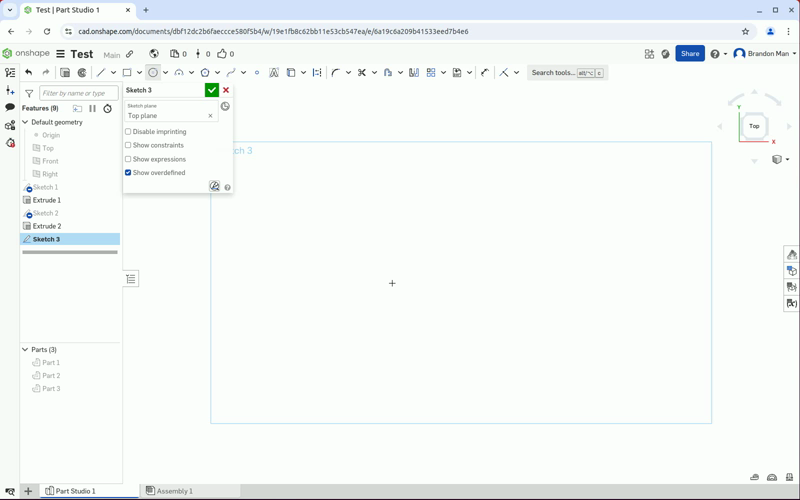
key_up(shift)
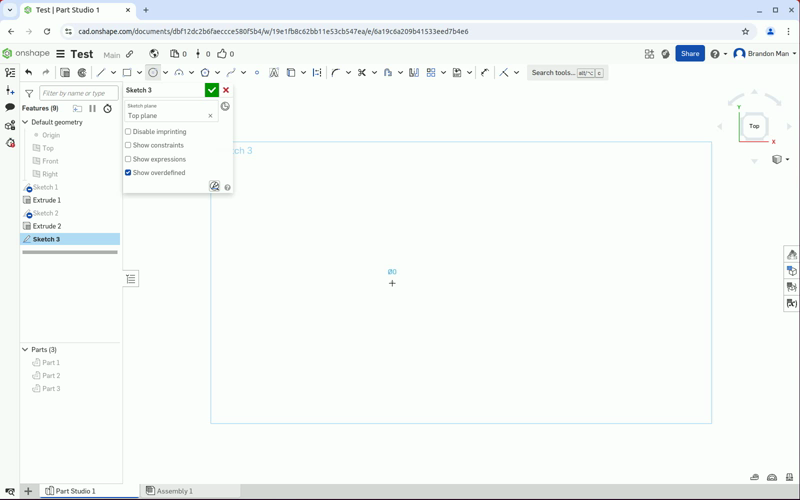
mouse_move(435, 282)
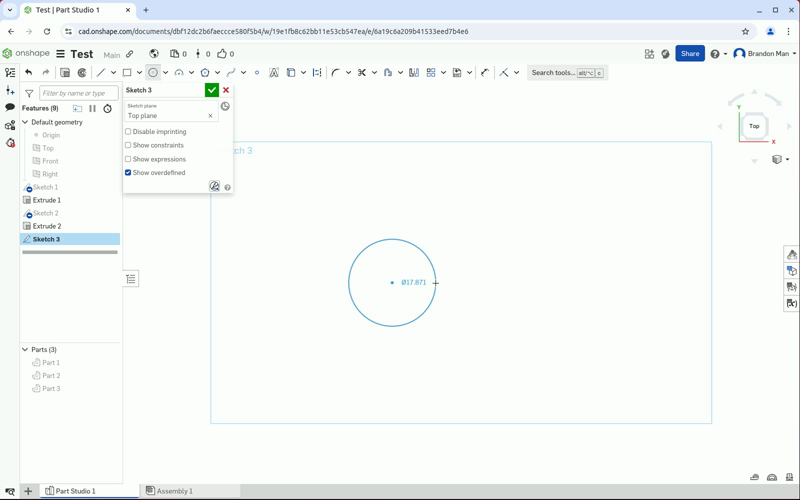
click(435, 282)
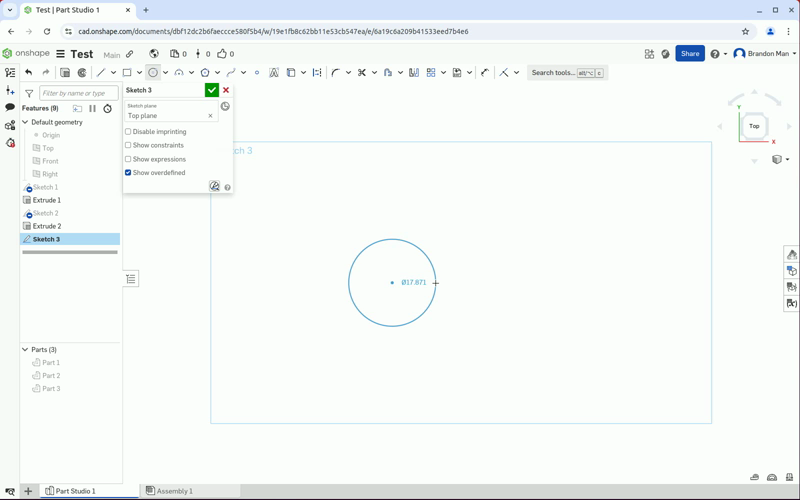
key(esc)
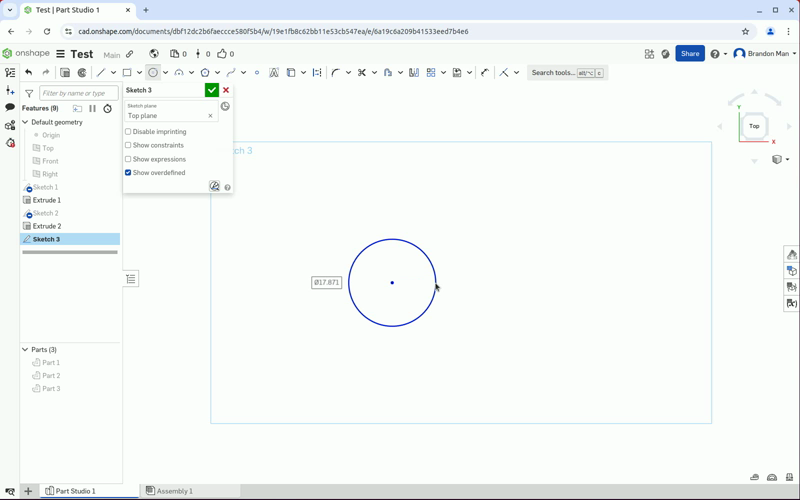
key(c)
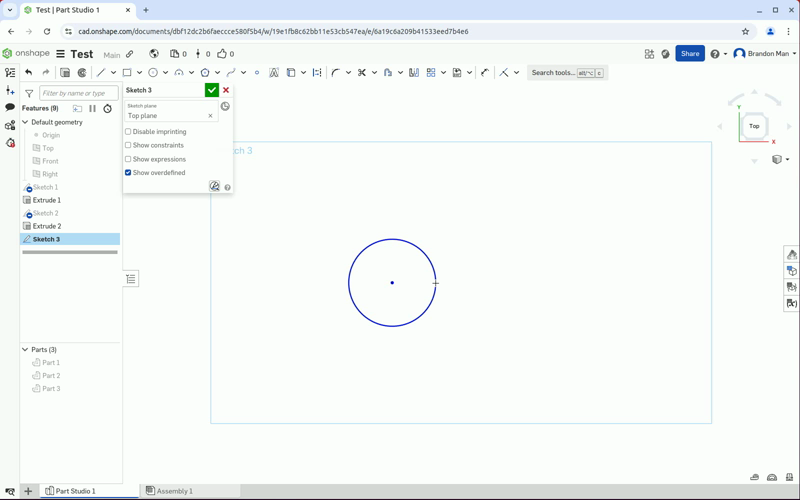
key_down(shift)
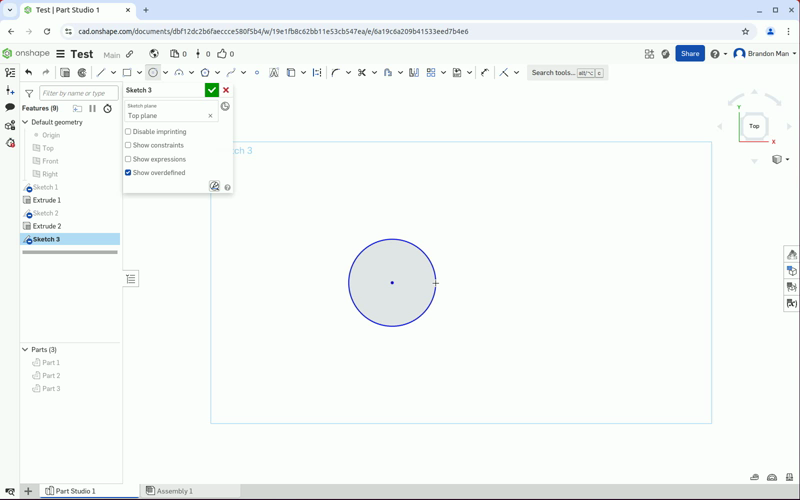
mouse_move(392, 282)
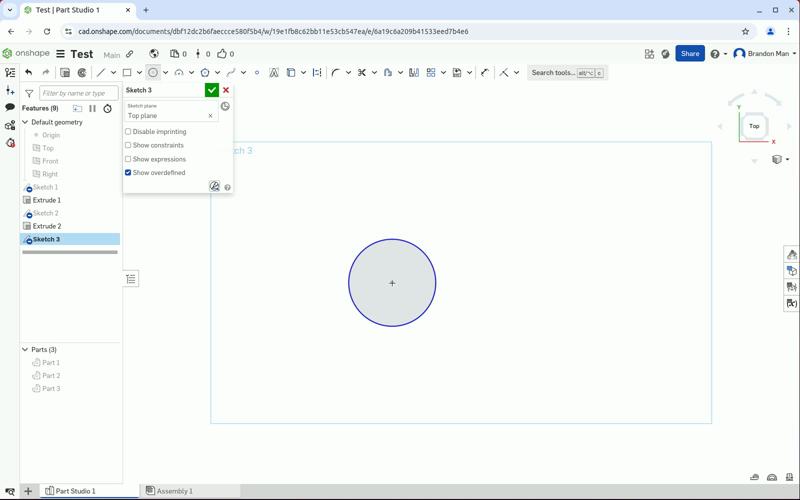
click(392, 282)
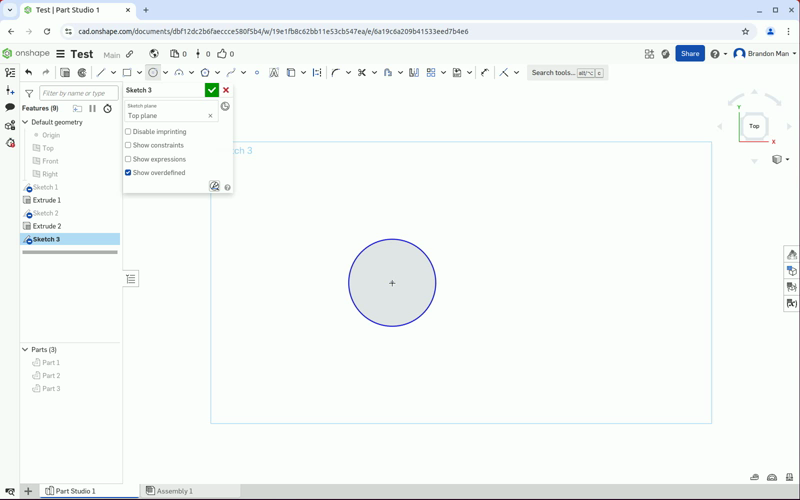
key_up(shift)
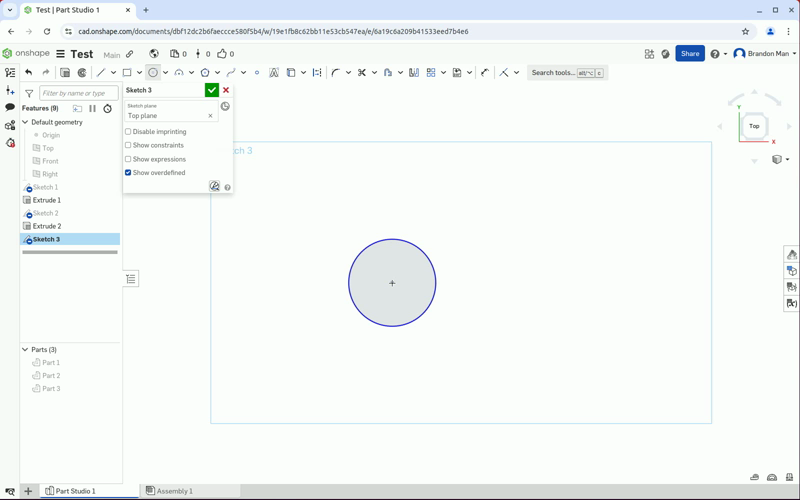
mouse_move(415, 282)
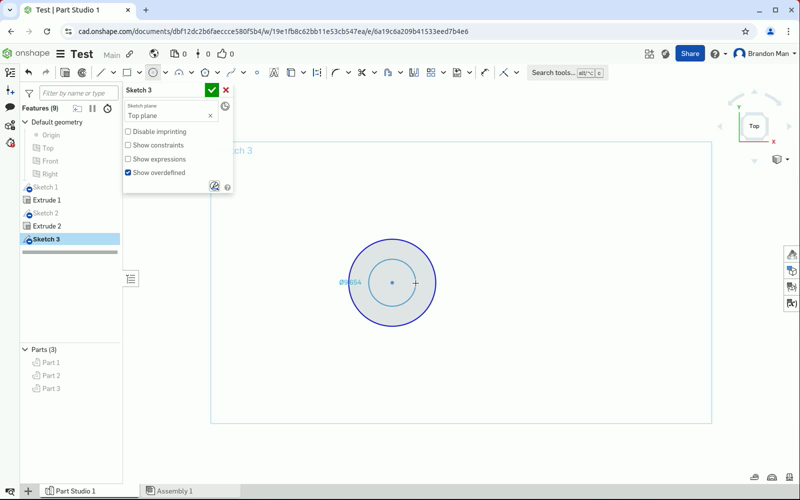
click(415, 282)
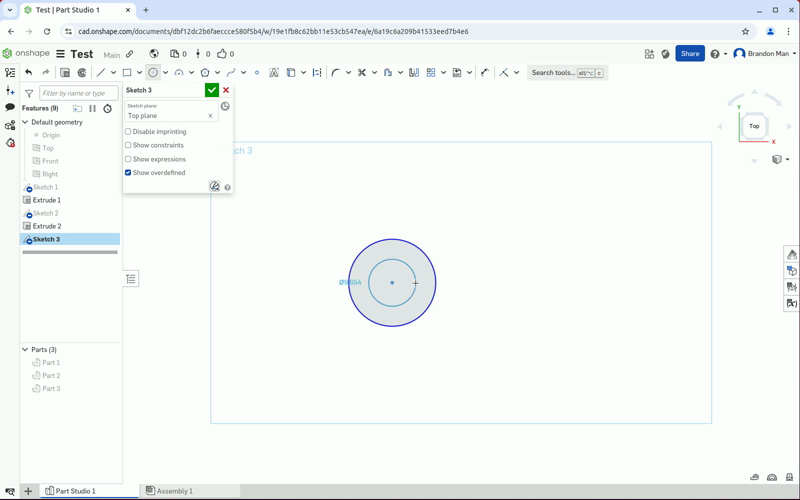
key(esc)
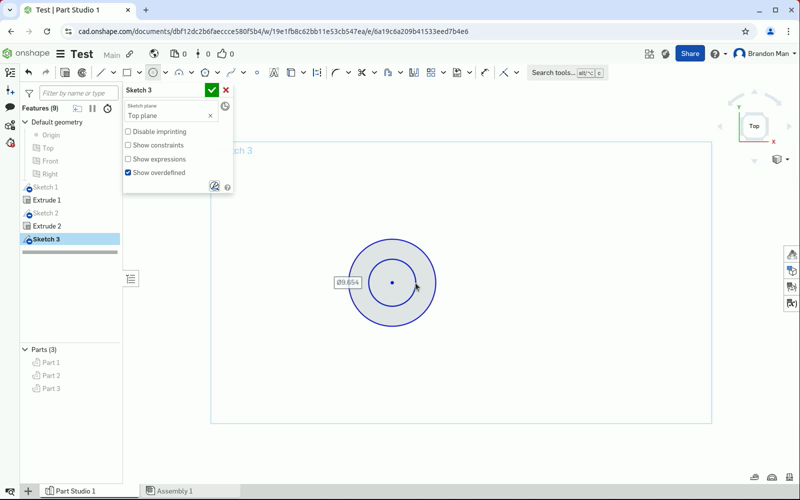
mouse_move(415, 305)
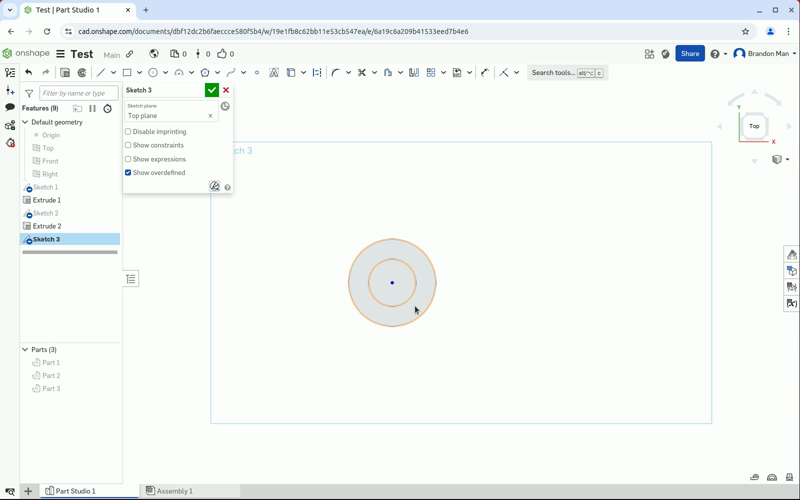
click(415, 305)
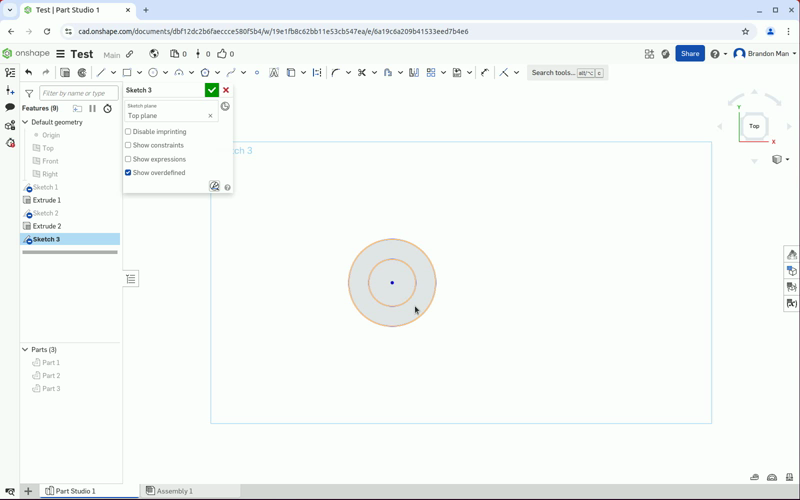
mouse_move(73, 352)
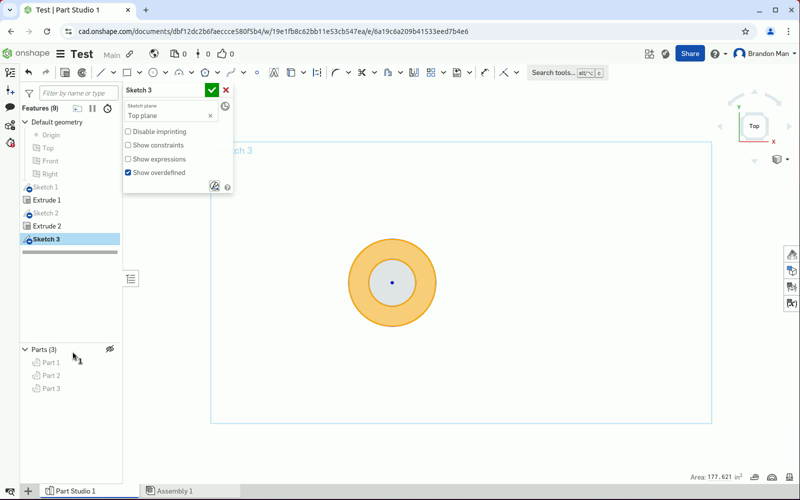
key(shift+y)
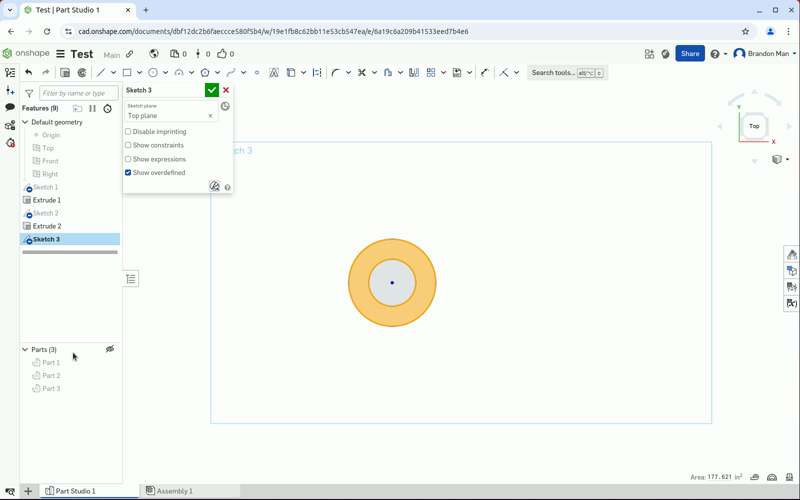
key(shift+e)
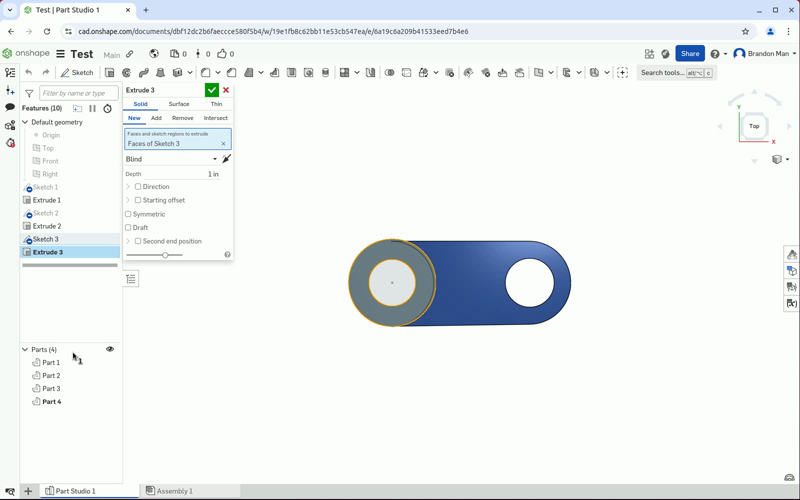
mouse_move(143, 106)
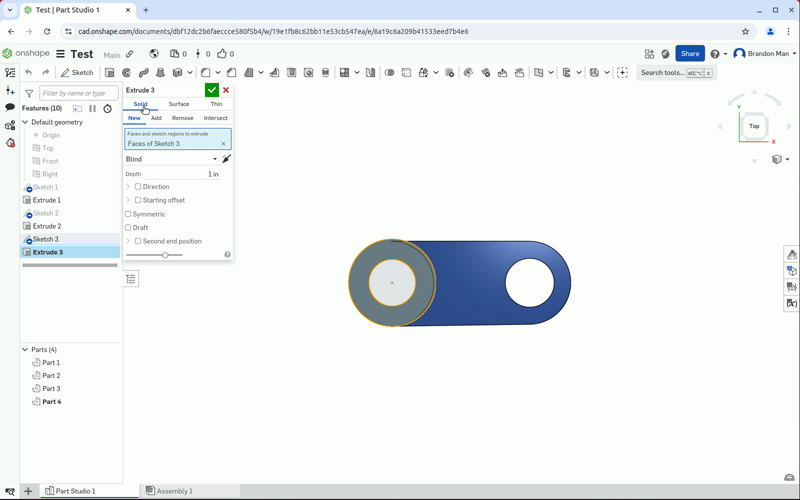
click(143, 106)
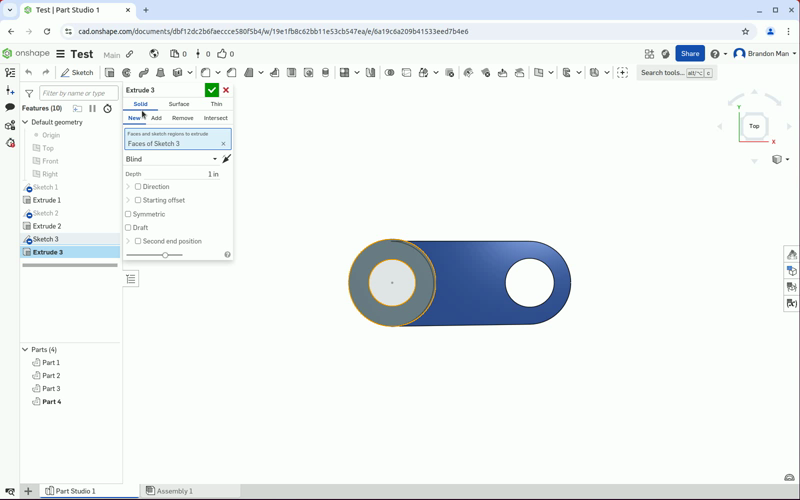
mouse_move(137, 120)
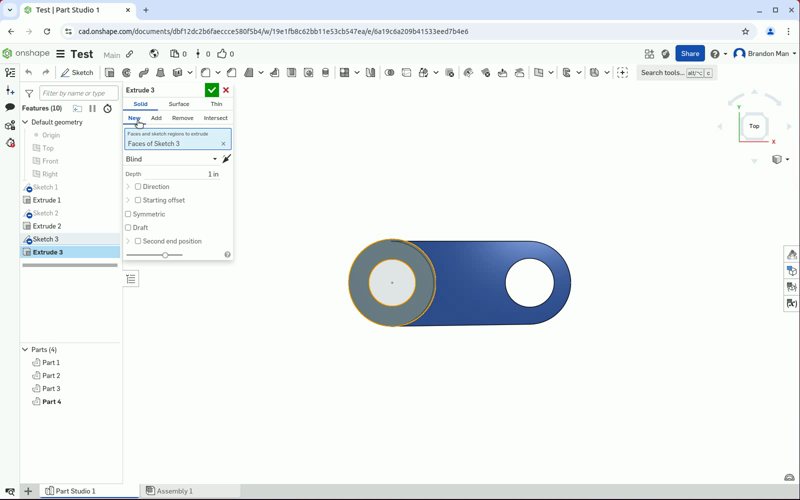
click(137, 120)
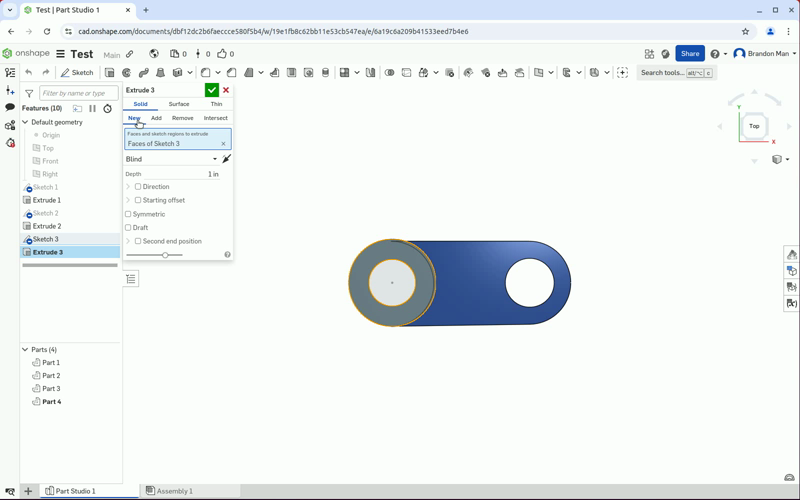
key(tab, 4)
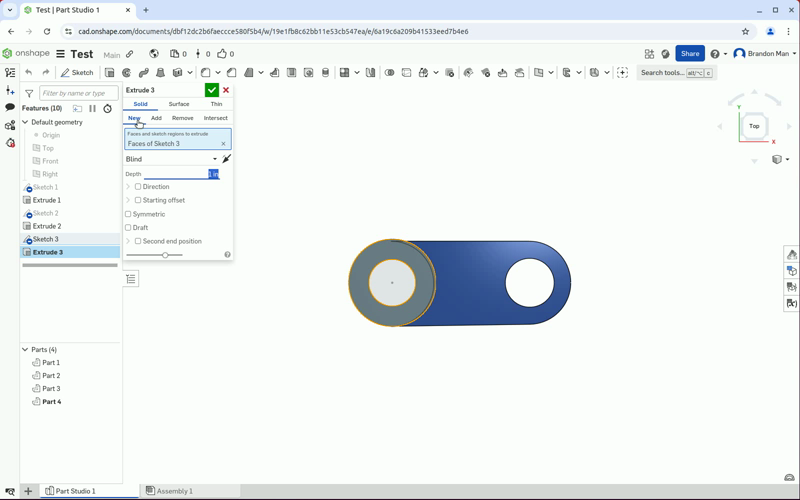
text(15.165)
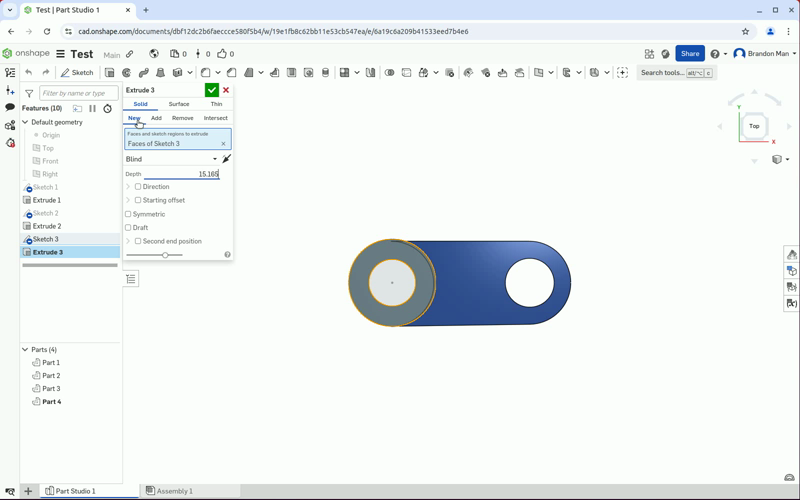
key(enter)
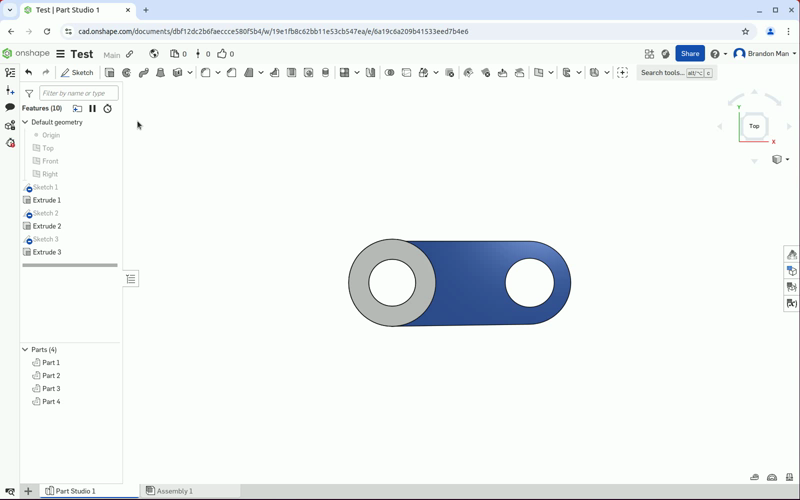
key(shift+h)
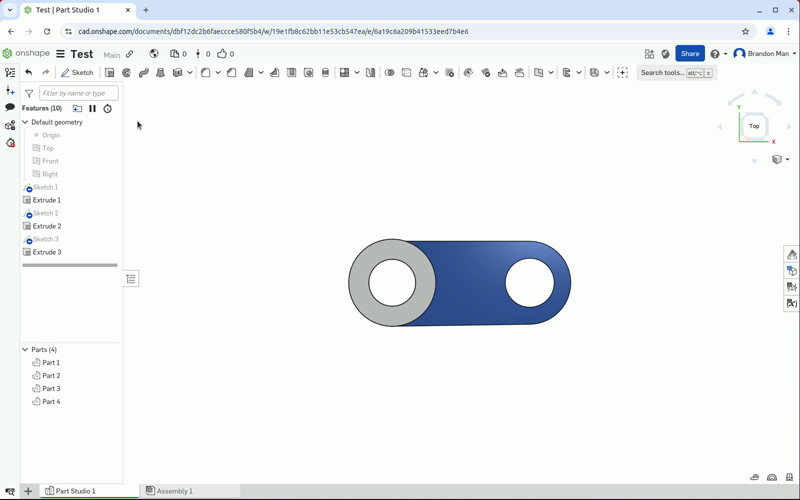
key(shift+h)
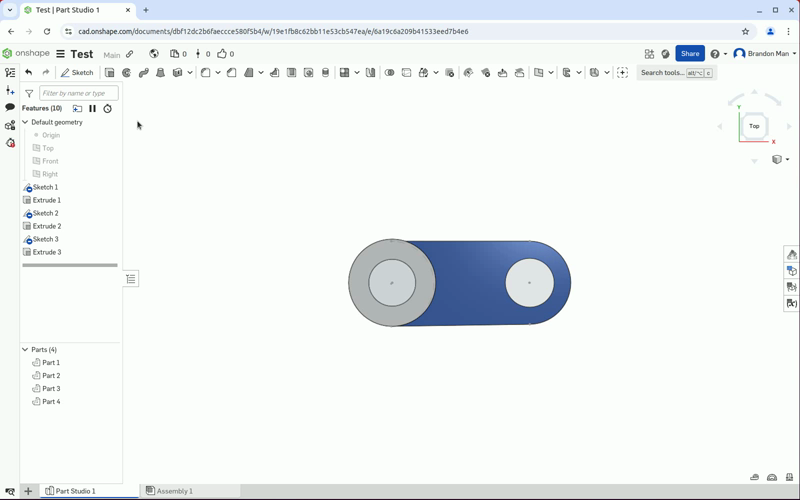
key(shift+7)
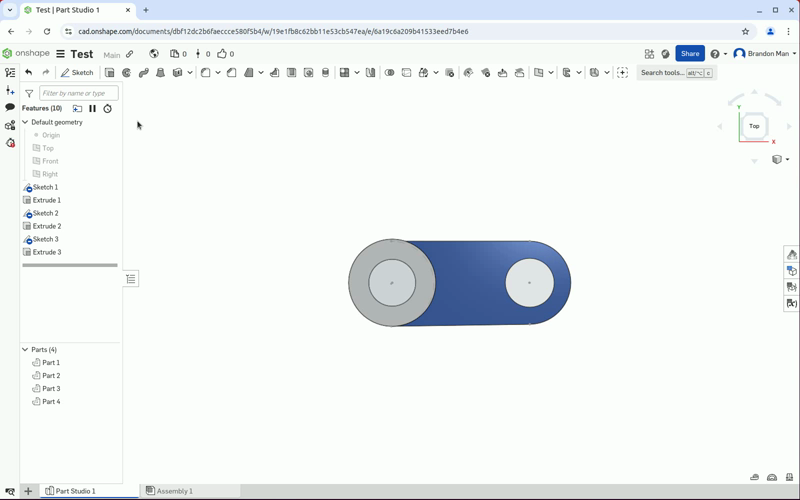
key(up, 3)
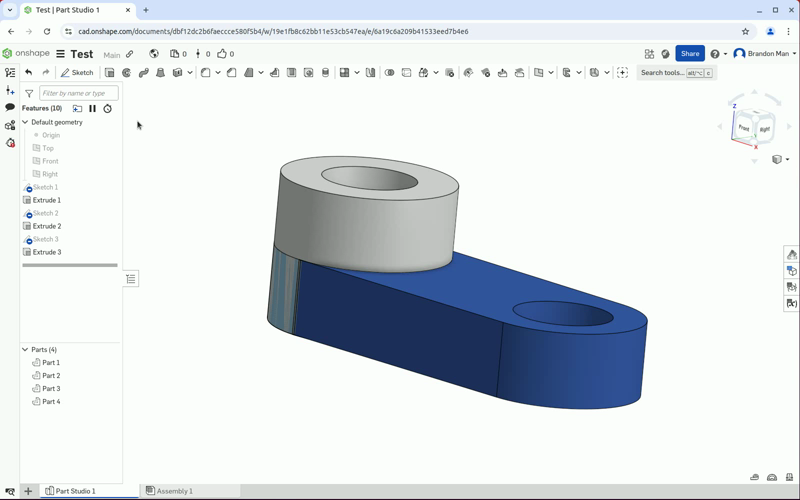
key(left, 3)
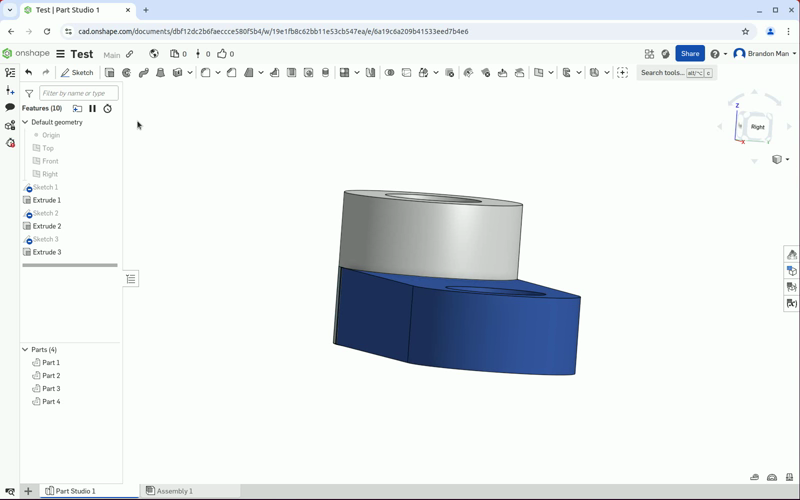
key(right, 3)
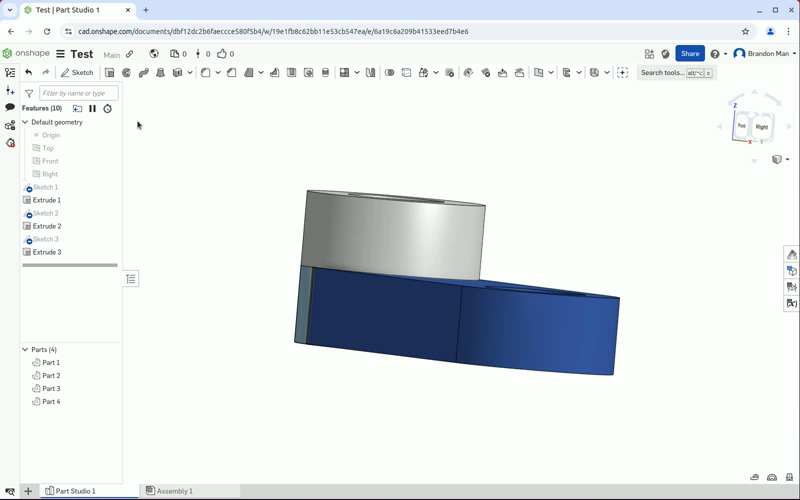
key(down, 3)
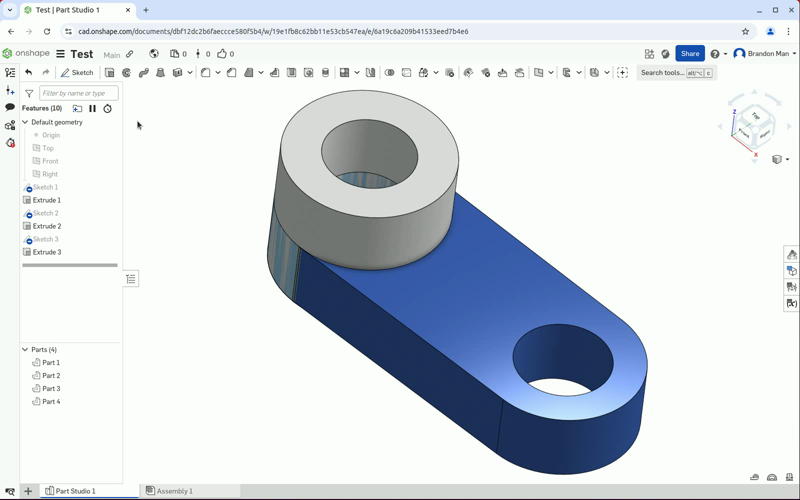
mouse_move(73, 189)
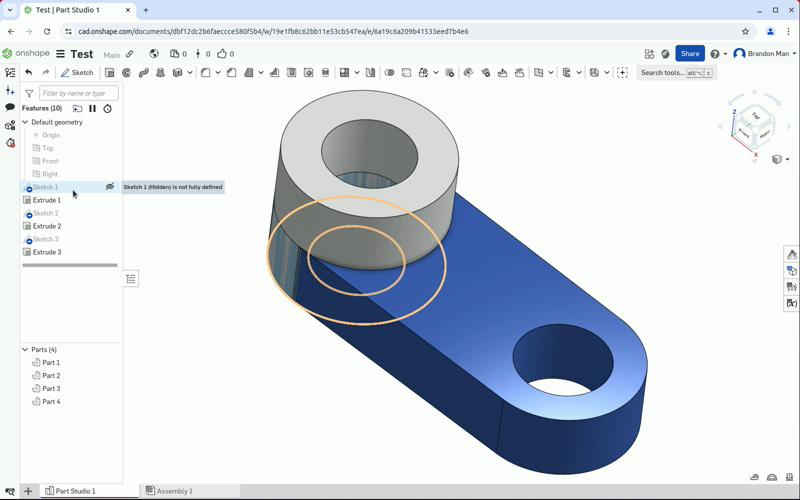
click(73, 189)